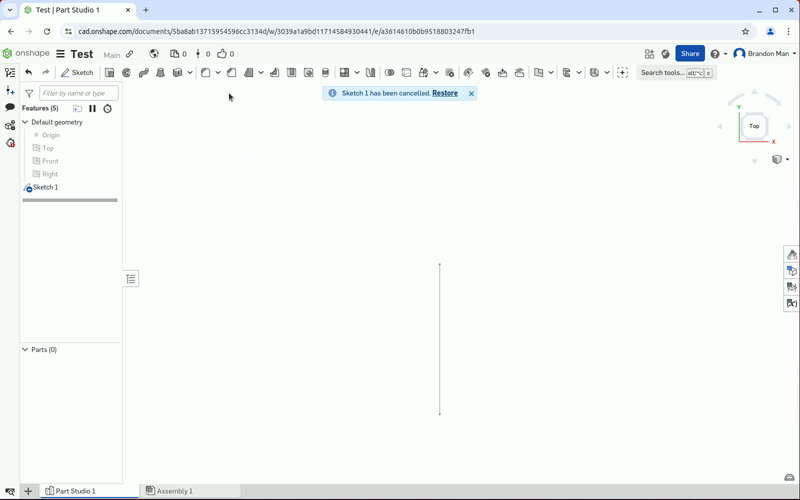
key(shift+h)
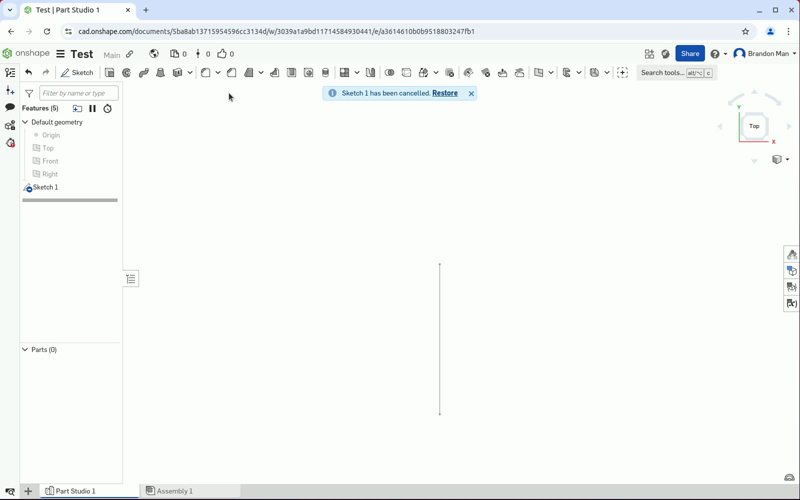
key(shift+s)
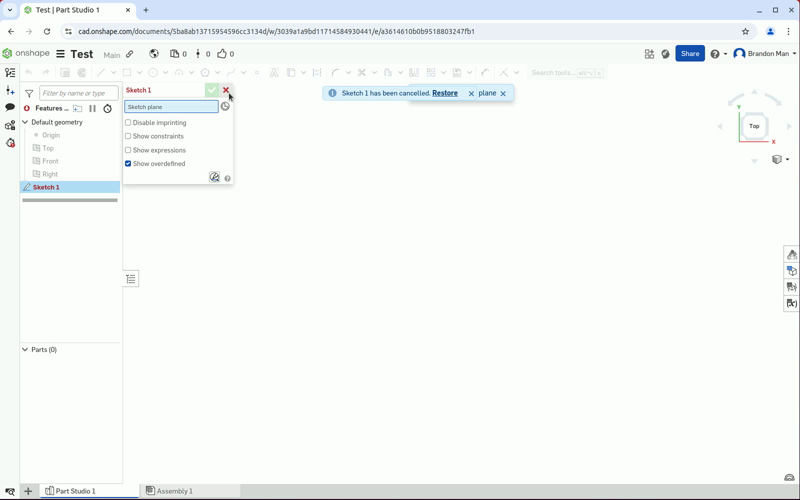
mouse_move(73, 150)
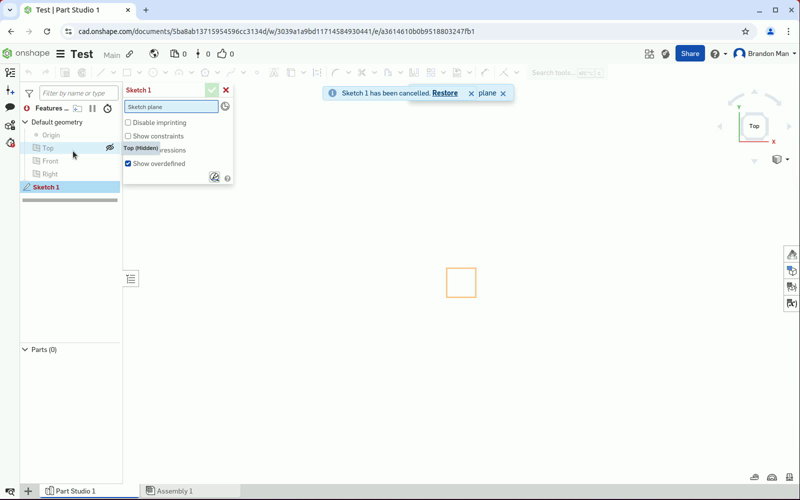
click(73, 150)
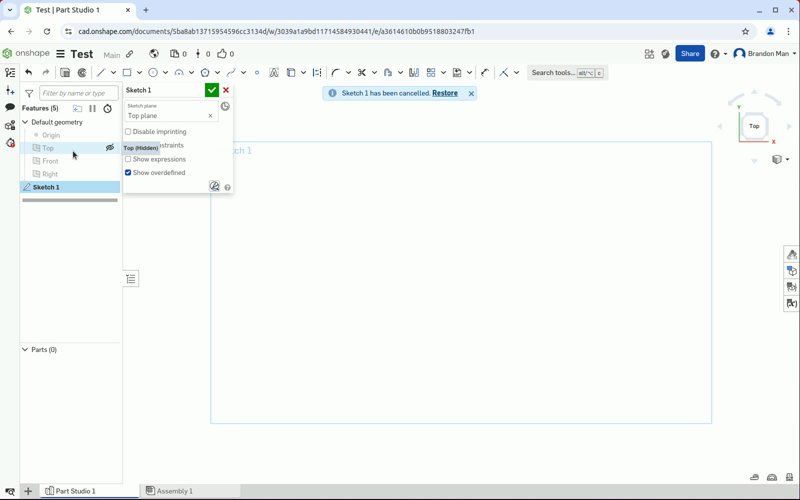
mouse_move(73, 352)
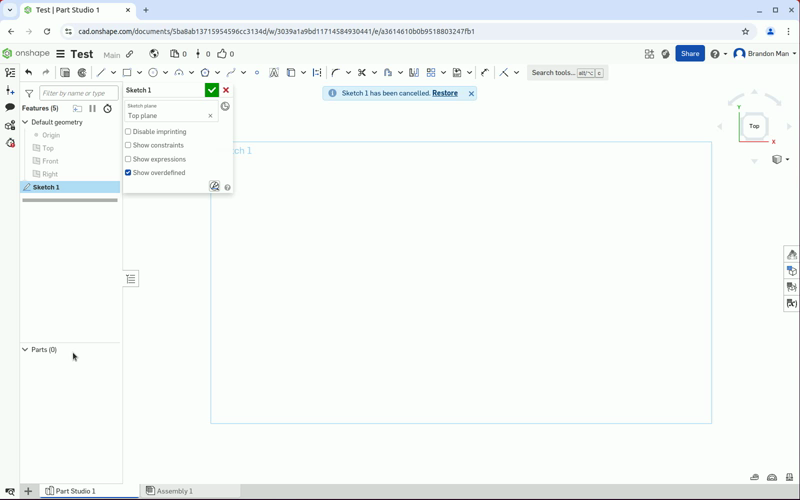
key(y)
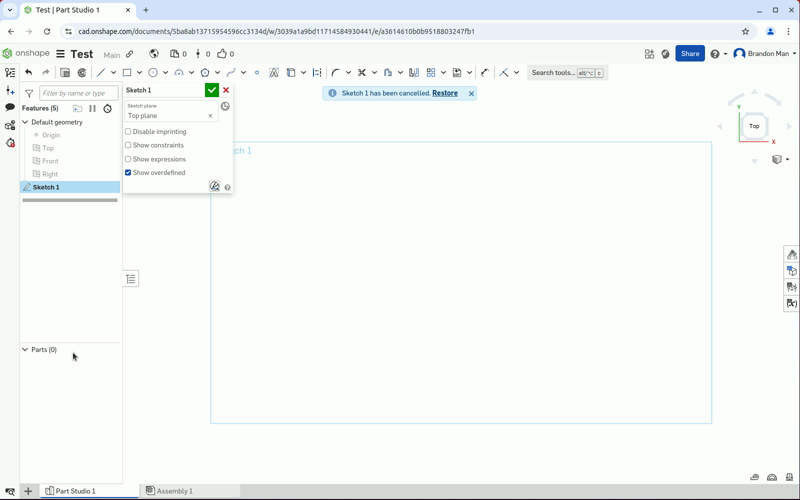
key(l)
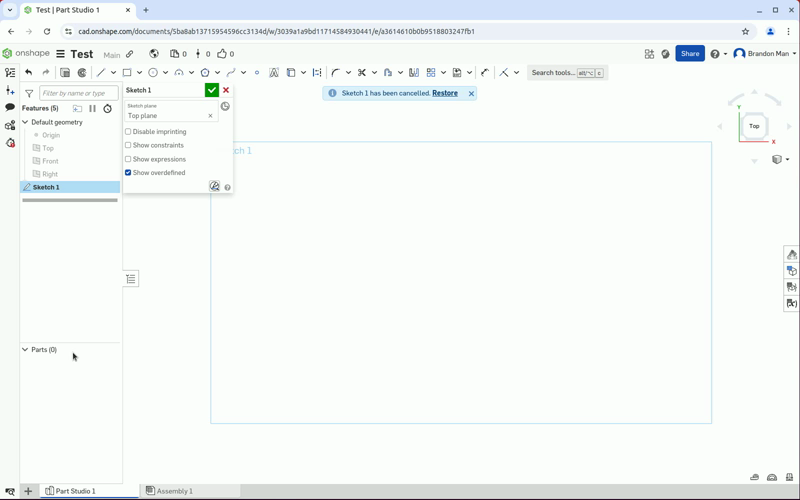
key_down(shift)
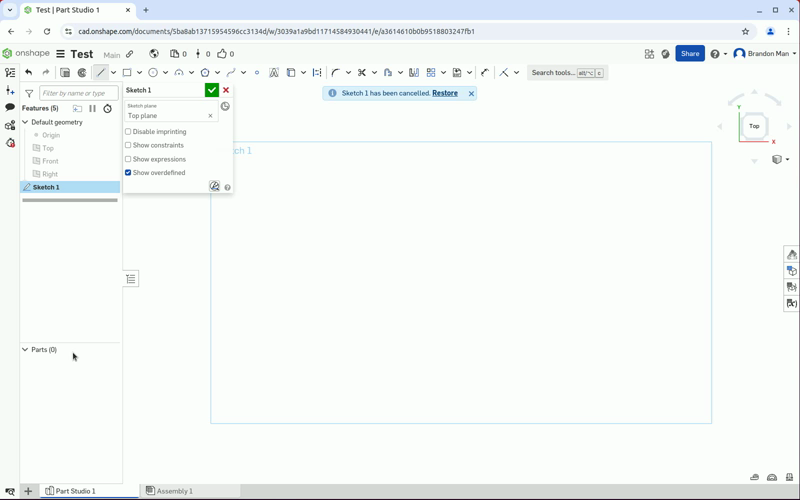
mouse_move(348, 305)
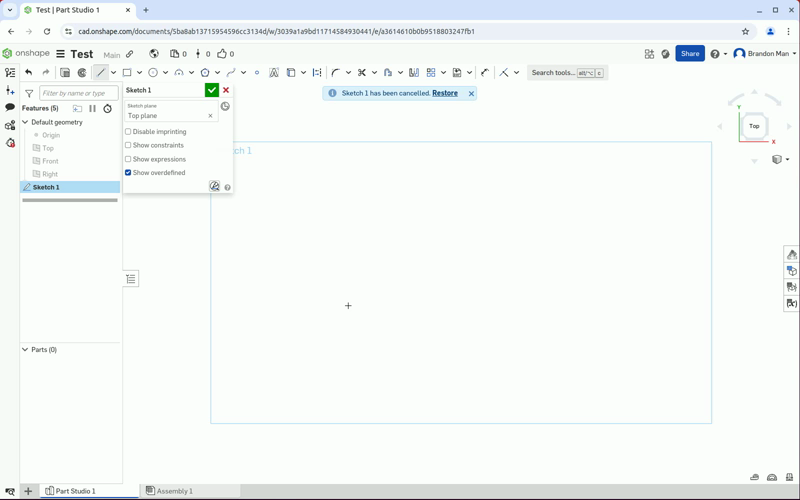
click(348, 305)
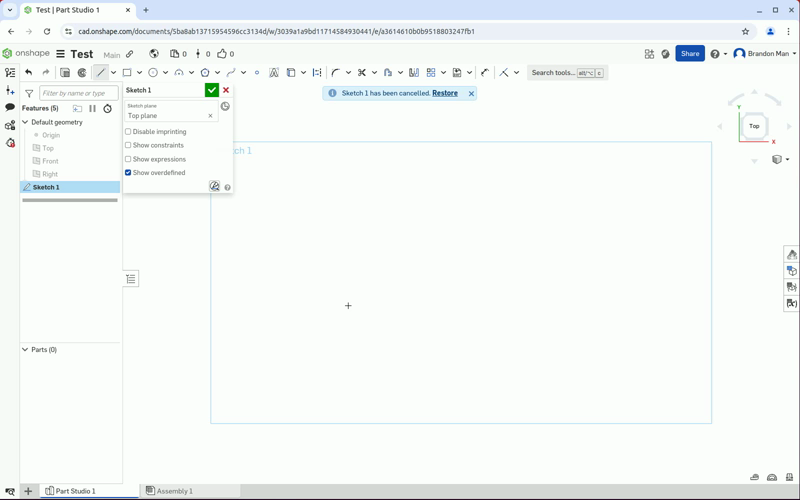
key_up(shift)
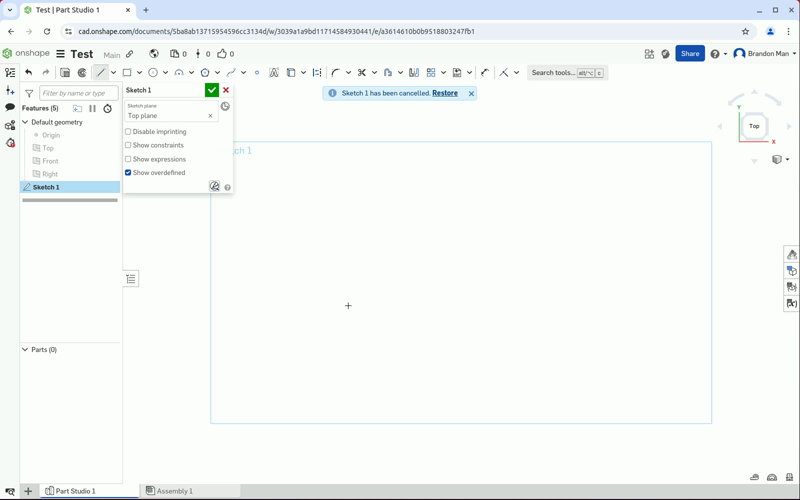
key_down(shift)
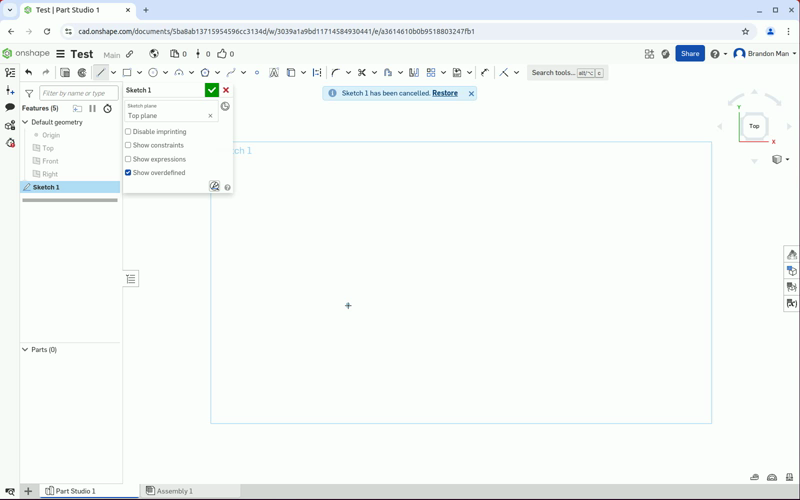
mouse_move(502, 305)
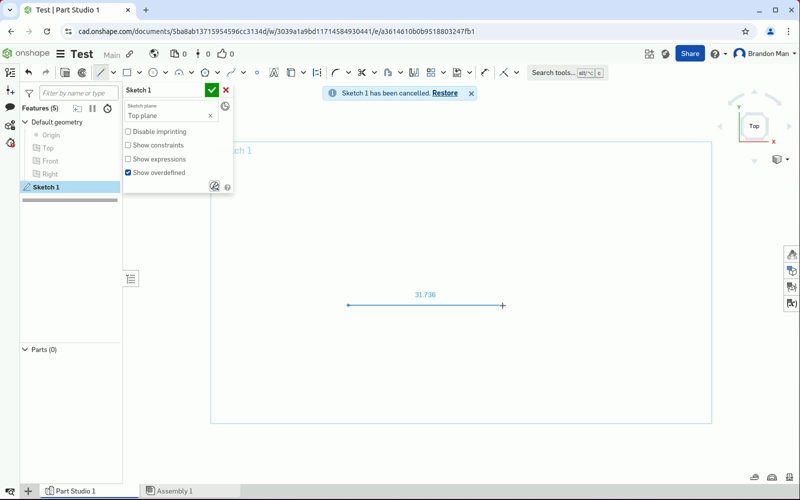
click(502, 305)
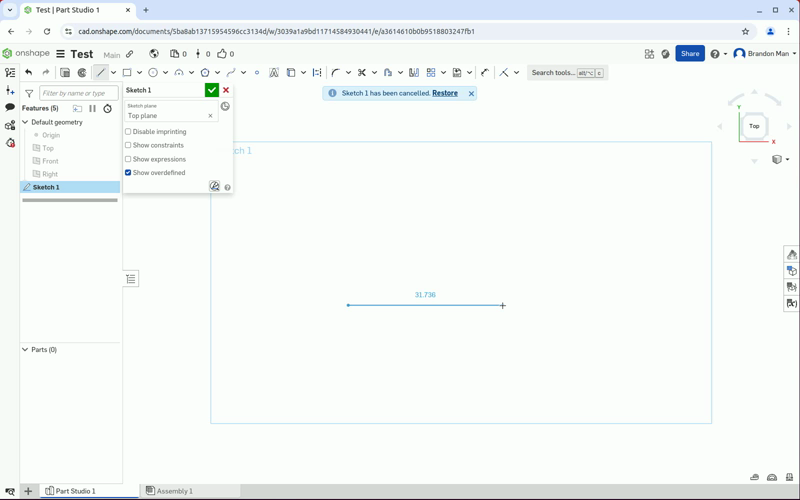
key_up(shift)
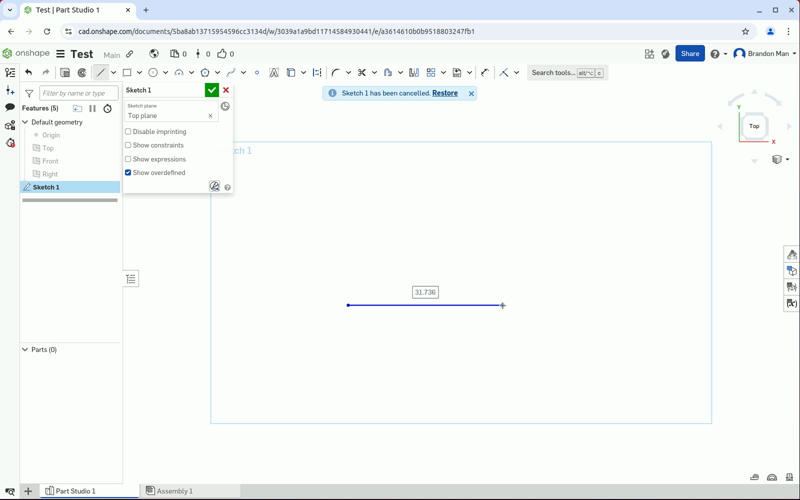
key_down(shift)
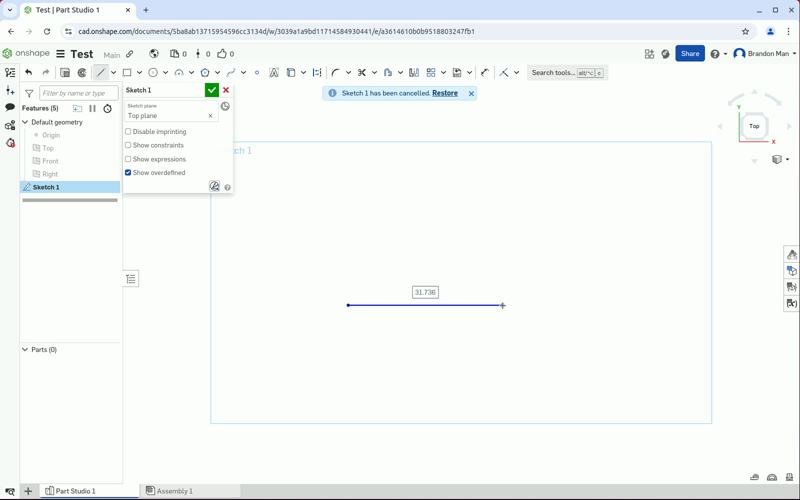
mouse_move(502, 227)
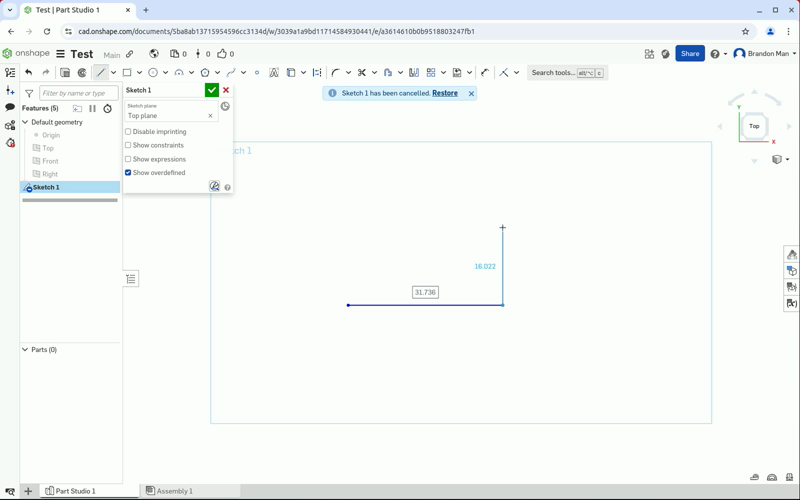
click(502, 227)
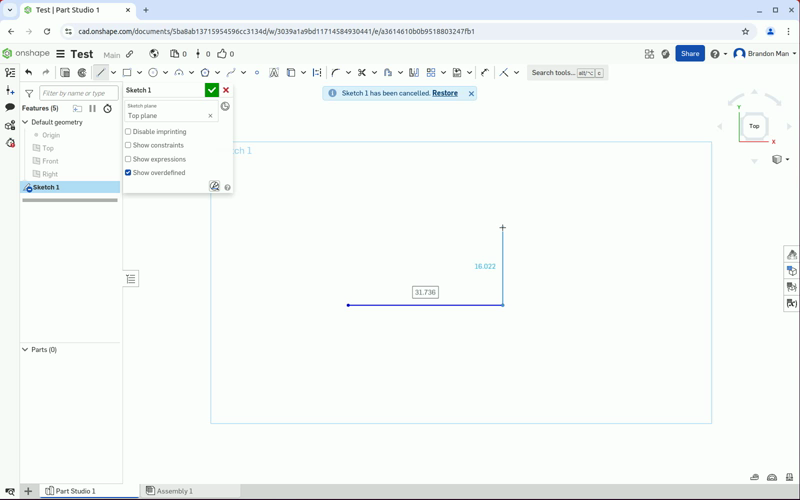
key_up(shift)
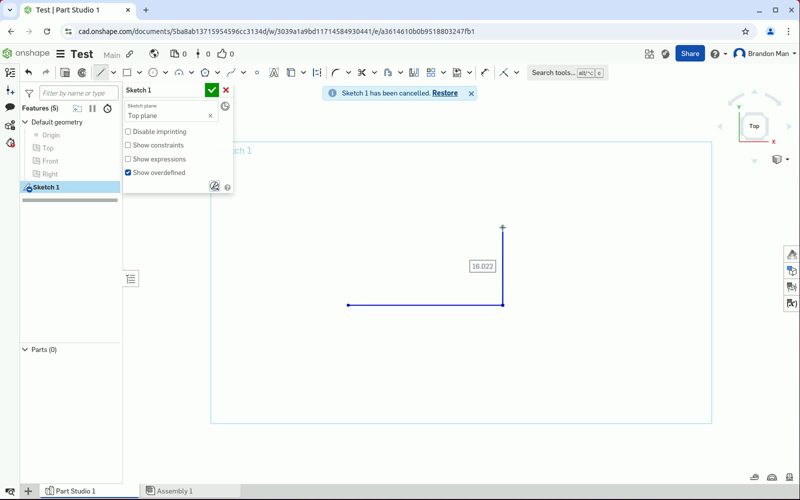
key_down(shift)
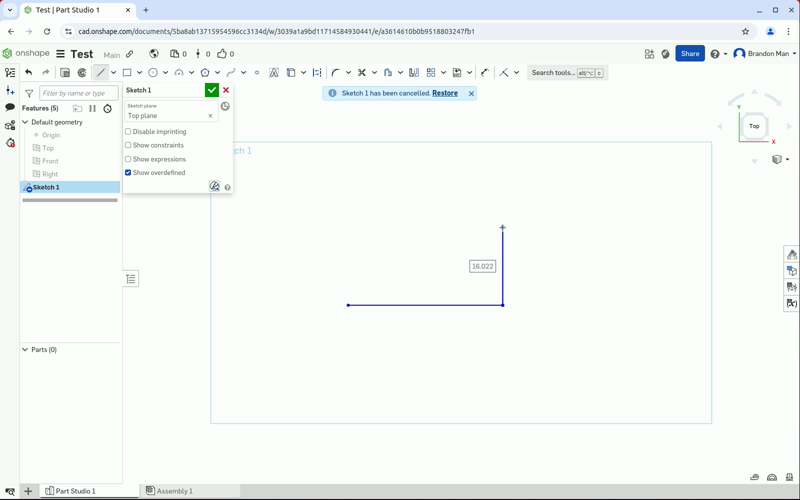
mouse_move(348, 227)
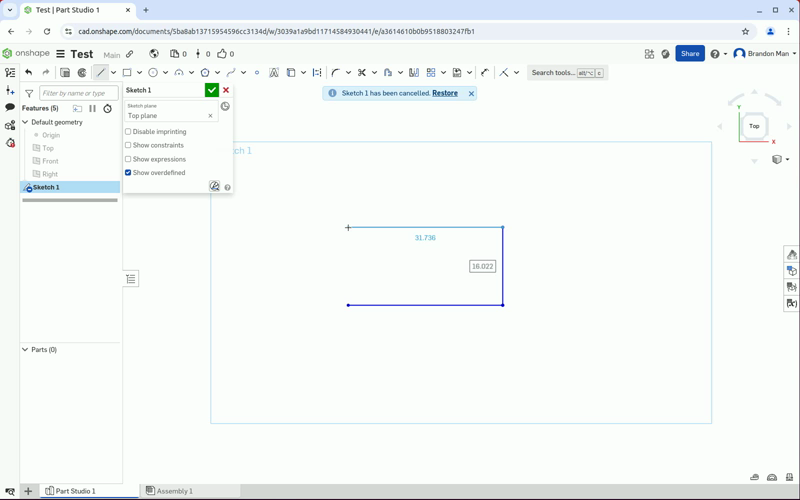
click(348, 227)
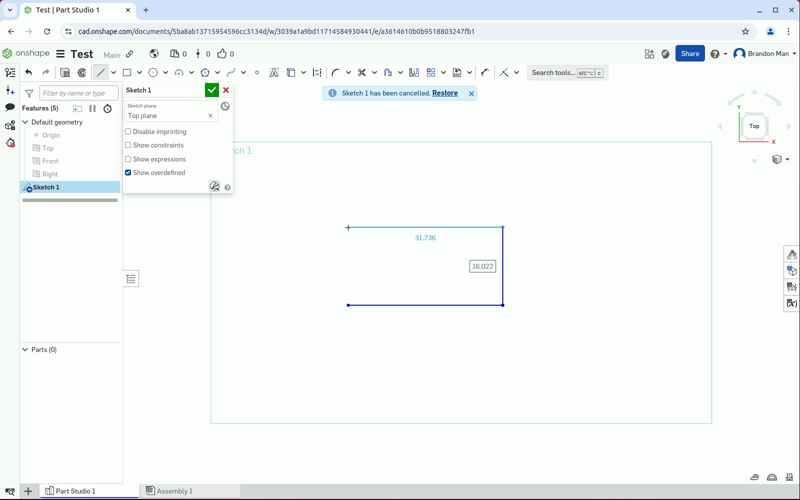
key_up(shift)
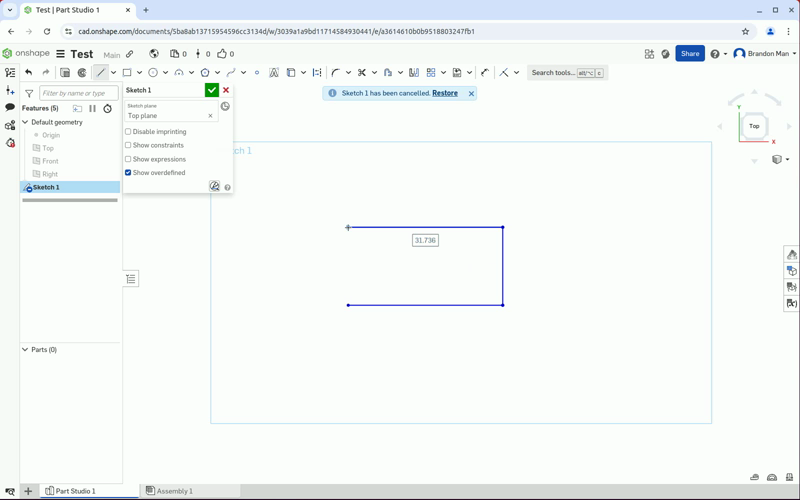
key_down(shift)
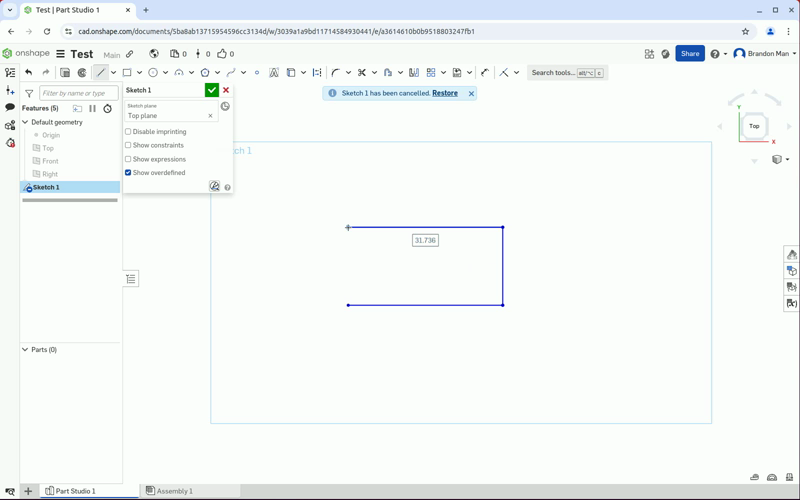
mouse_move(348, 305)
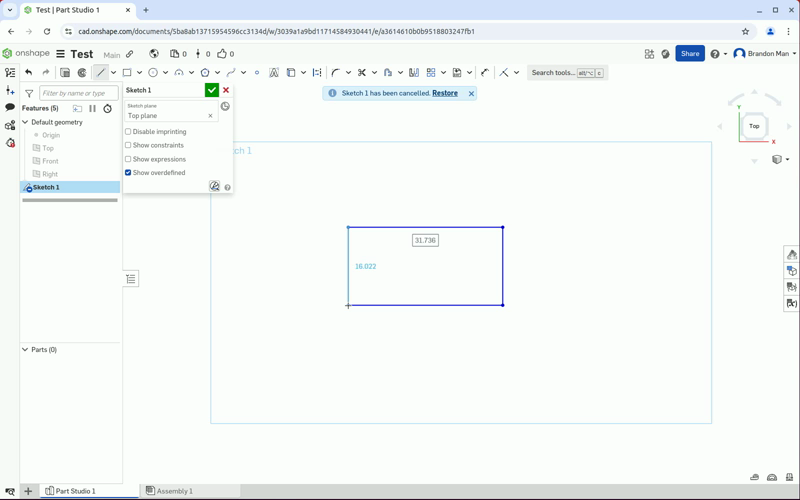
key_up(shift)
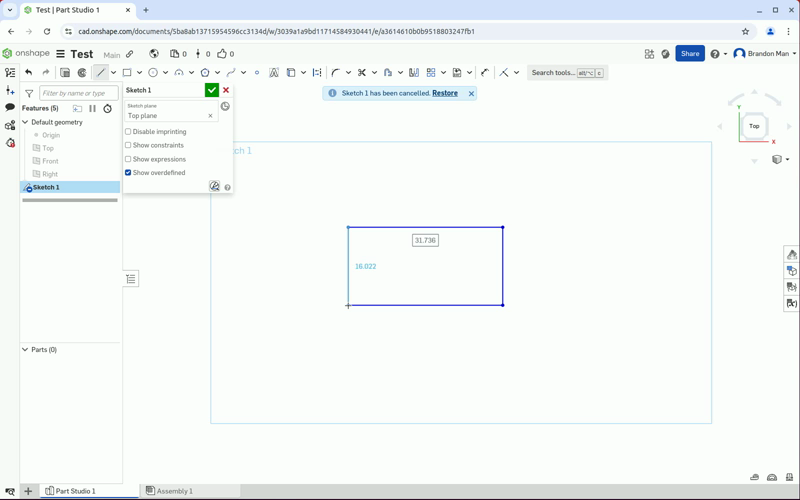
click(348, 305)
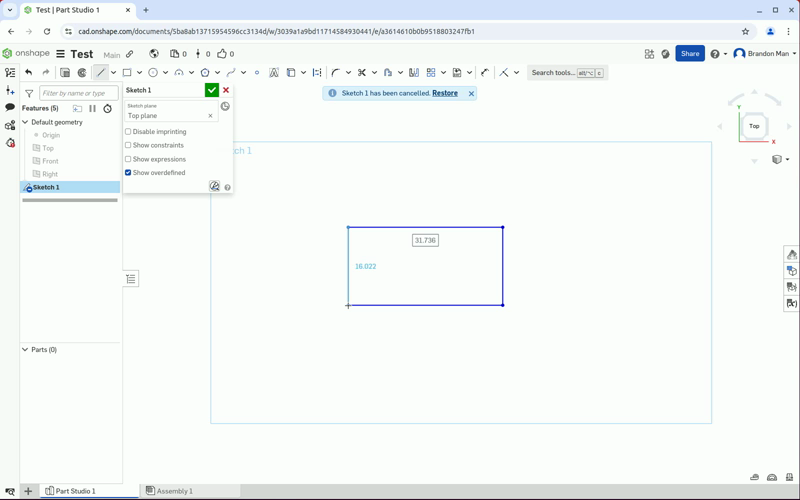
key(esc)
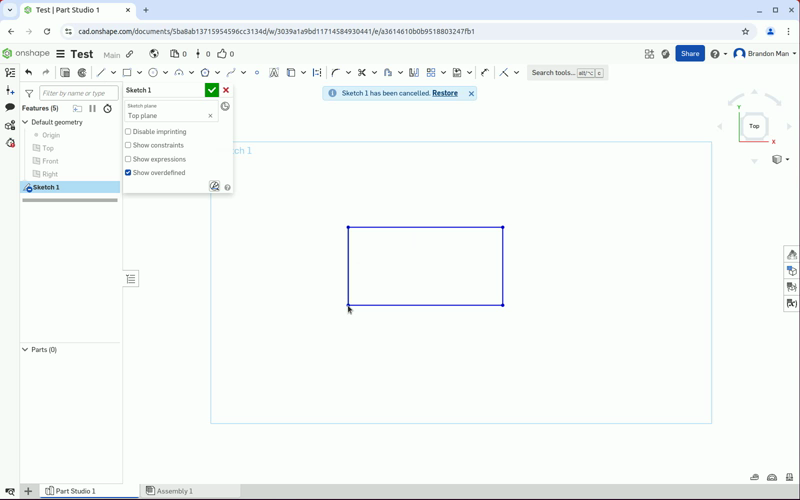
mouse_move(436, 263)
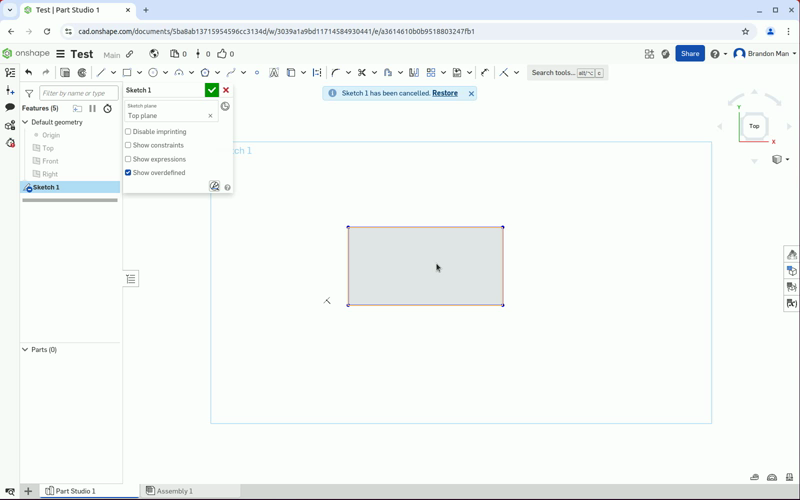
click(436, 263)
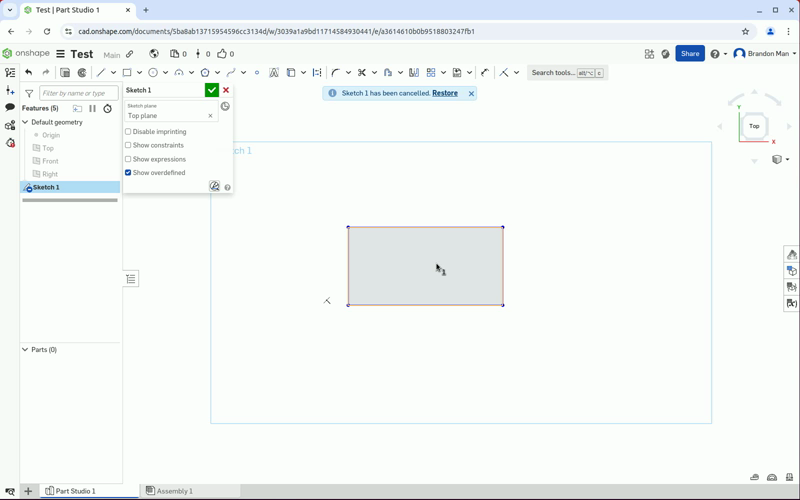
mouse_move(73, 352)
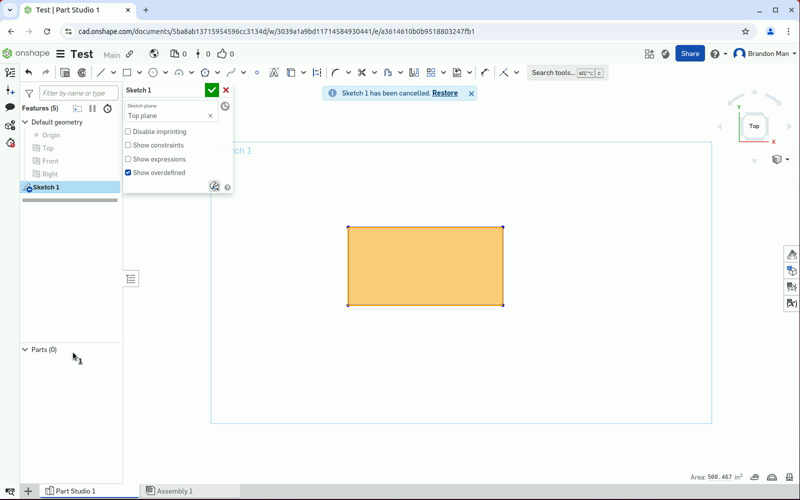
key(shift+y)
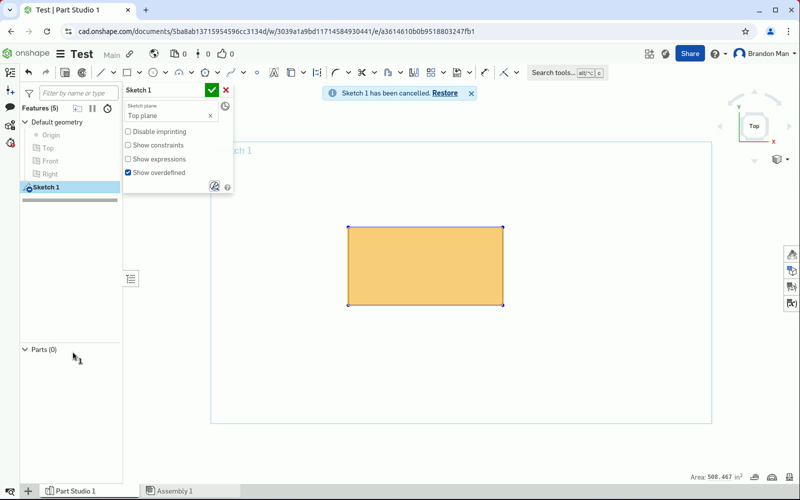
key(shift+e)
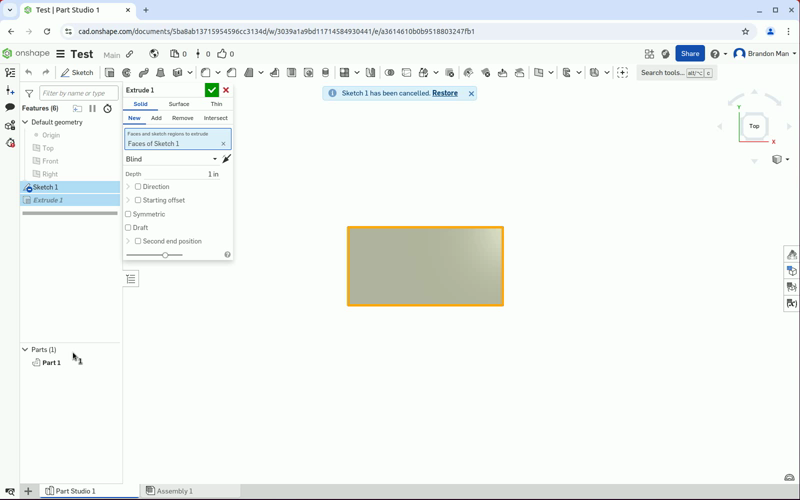
mouse_move(143, 106)
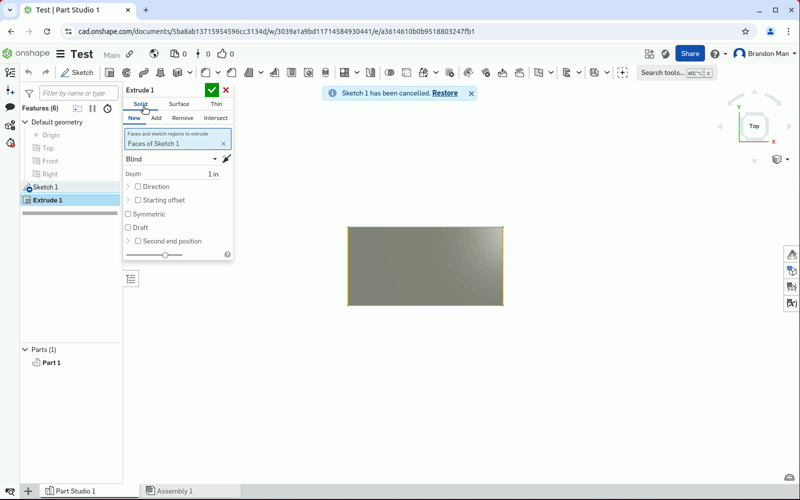
click(143, 106)
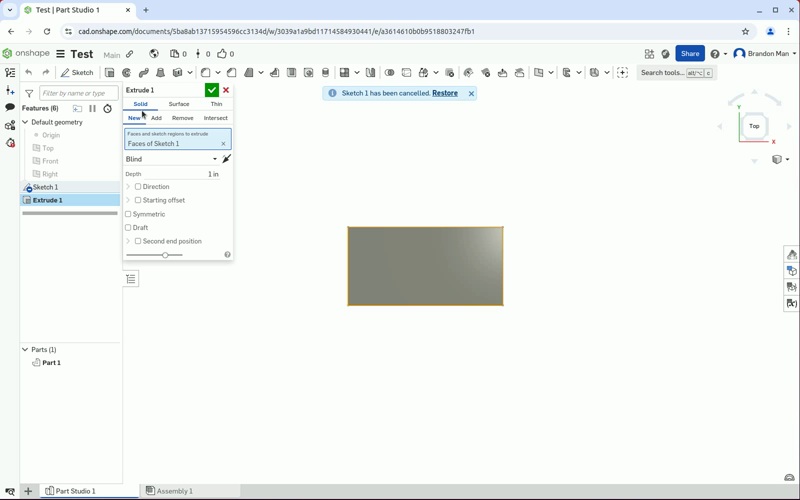
mouse_move(137, 120)
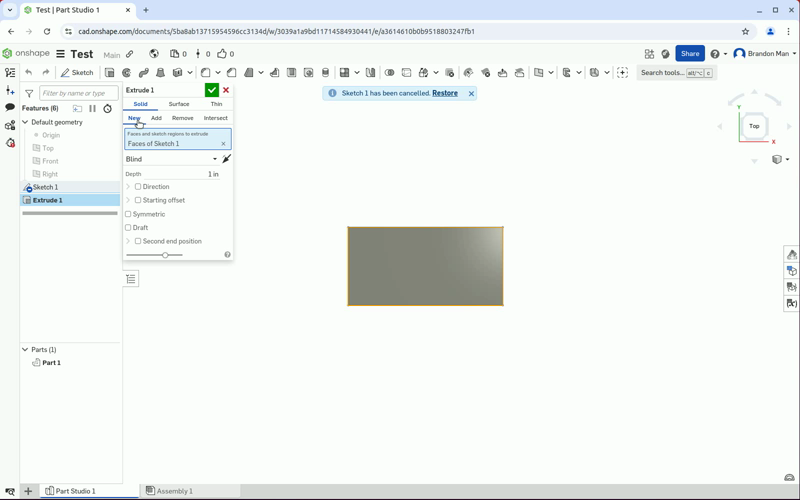
click(137, 120)
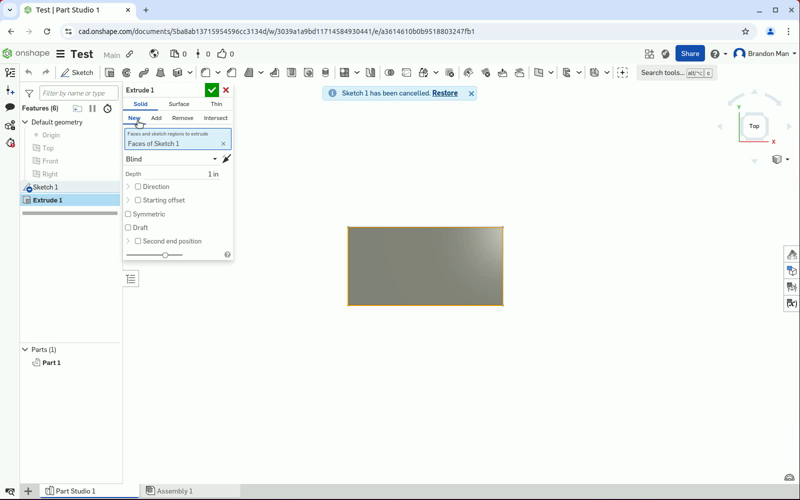
key(tab, 4)
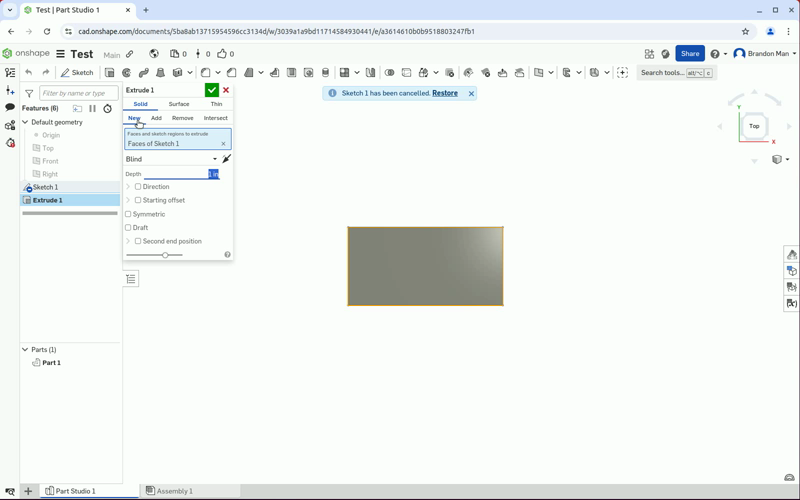
text(15.887)
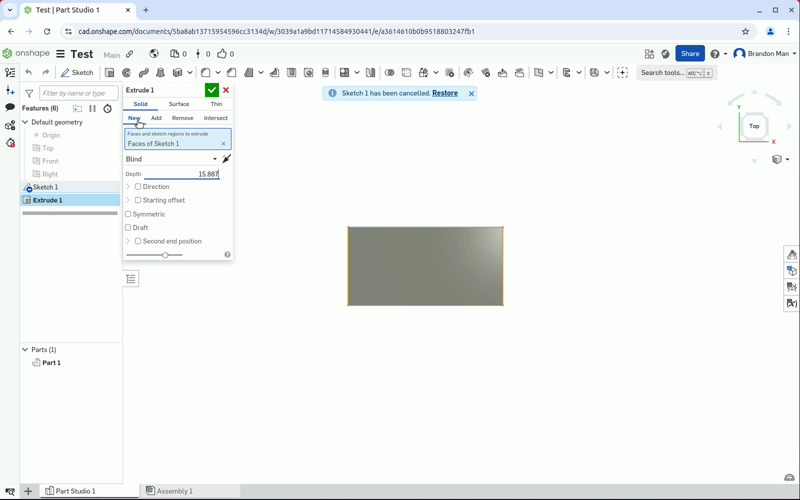
key(enter)
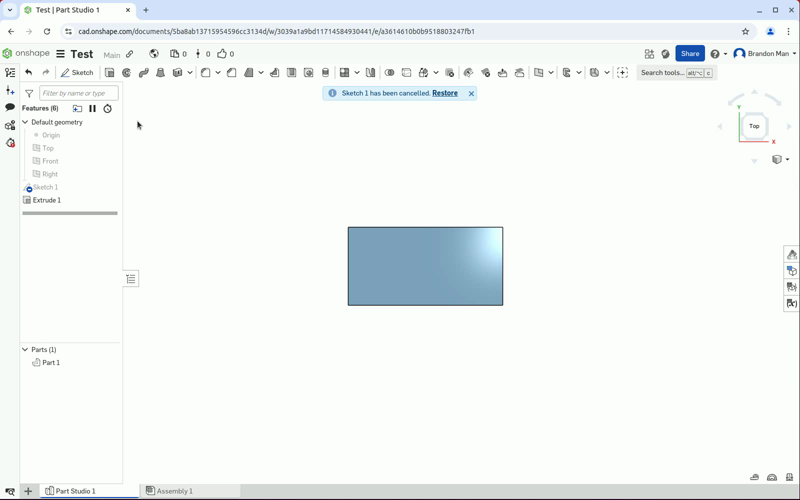
key(shift+h)
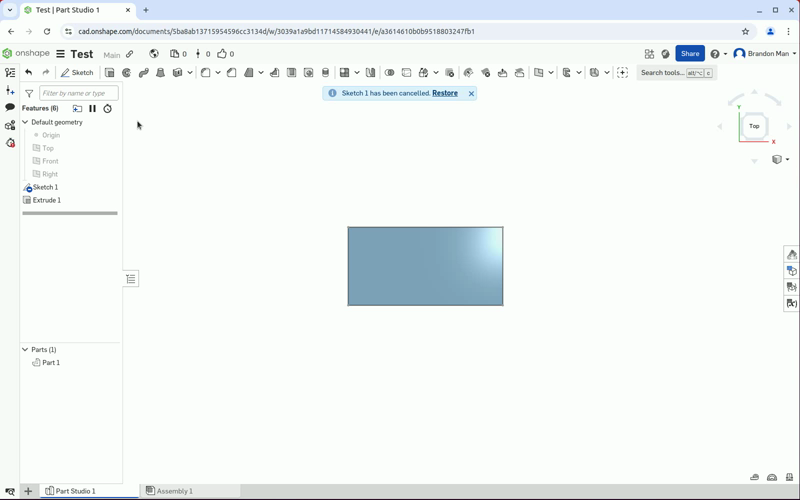
key(shift+h)
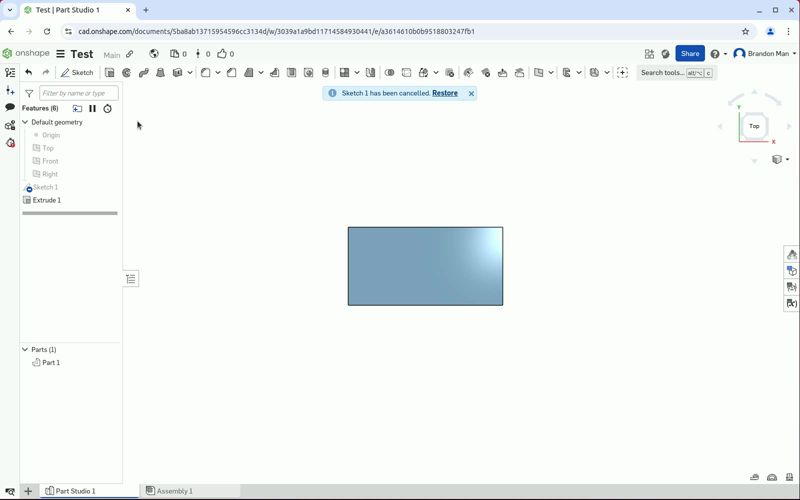
mouse_move(73, 189)
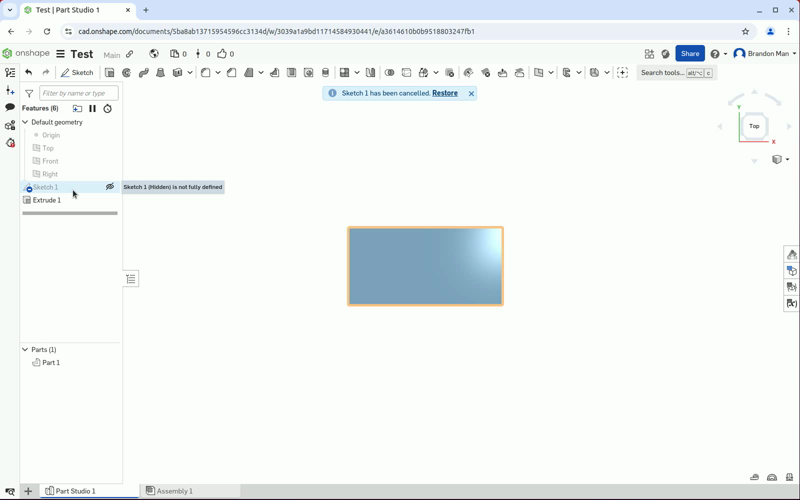
click(73, 189)
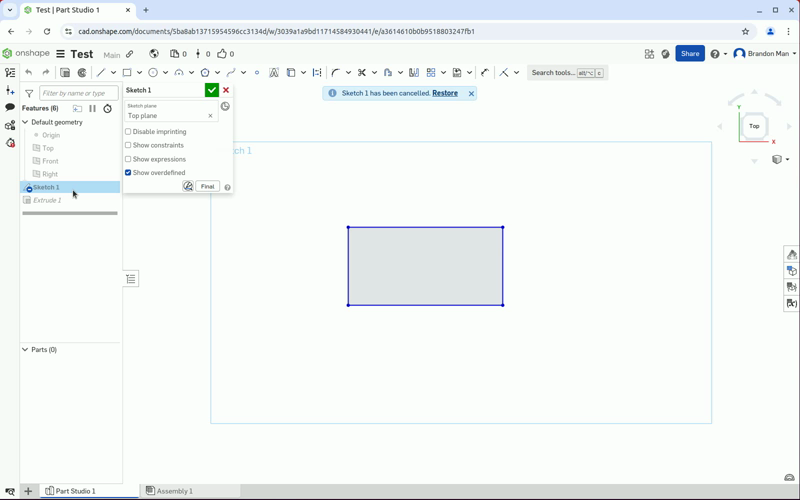
mouse_move(229, 92)
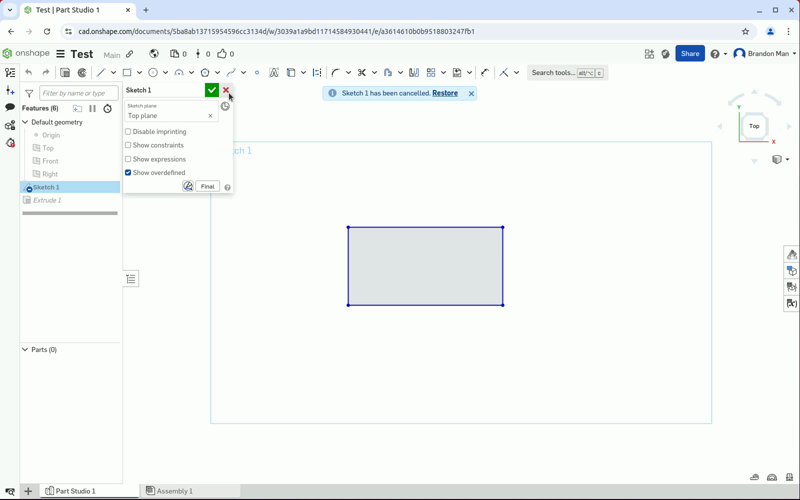
click(229, 92)
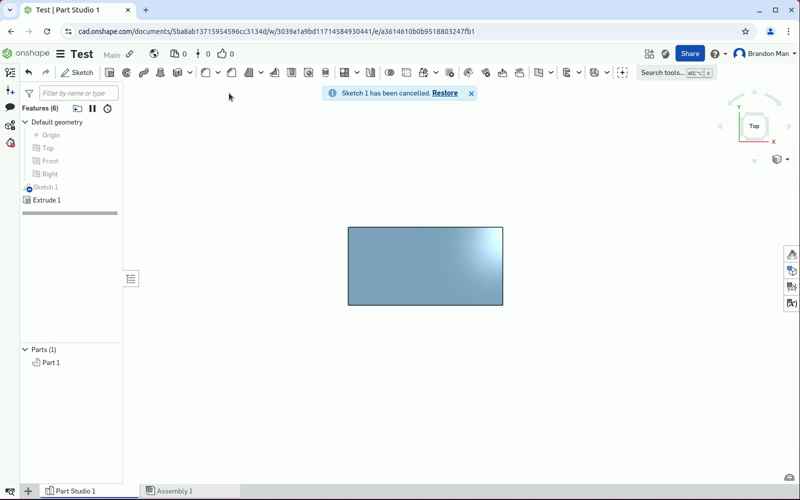
mouse_move(541, 75)
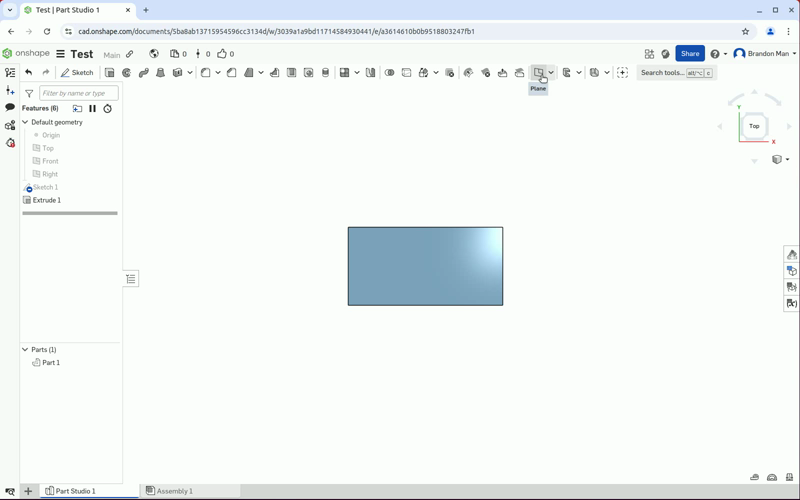
click(541, 75)
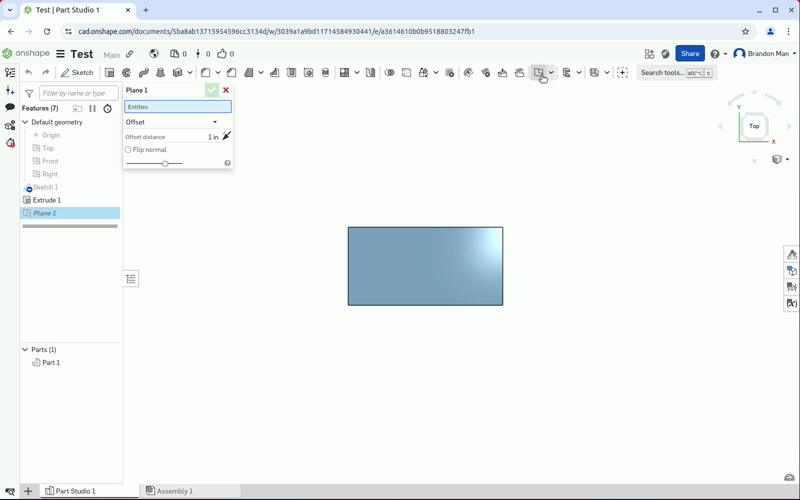
mouse_move(73, 150)
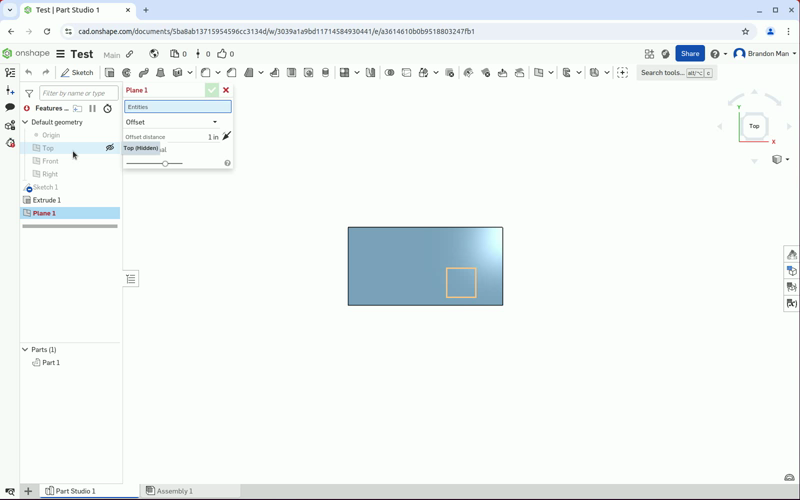
click(73, 150)
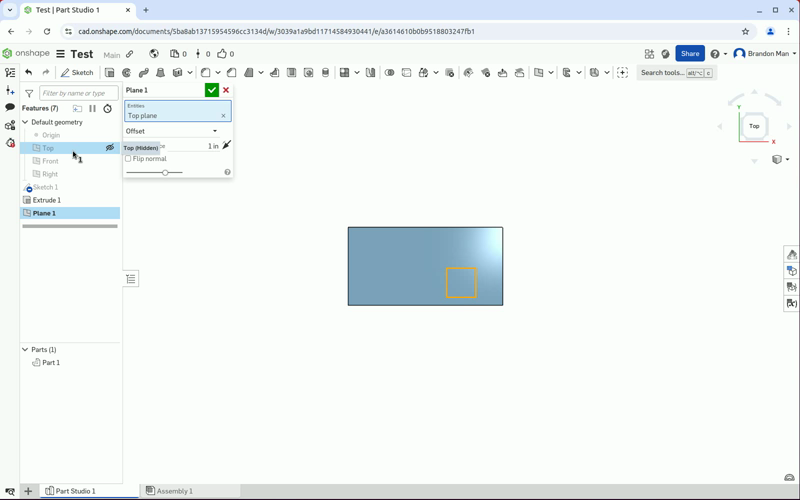
key(tab, 2)
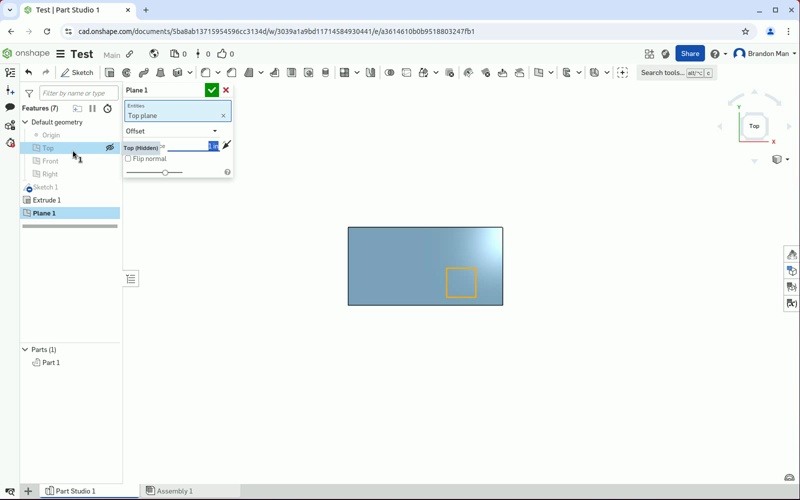
text(15.898)
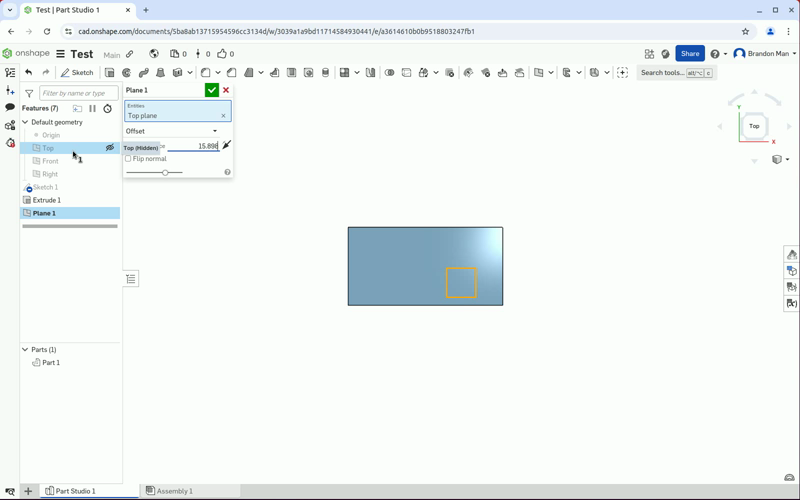
key(enter, 2)
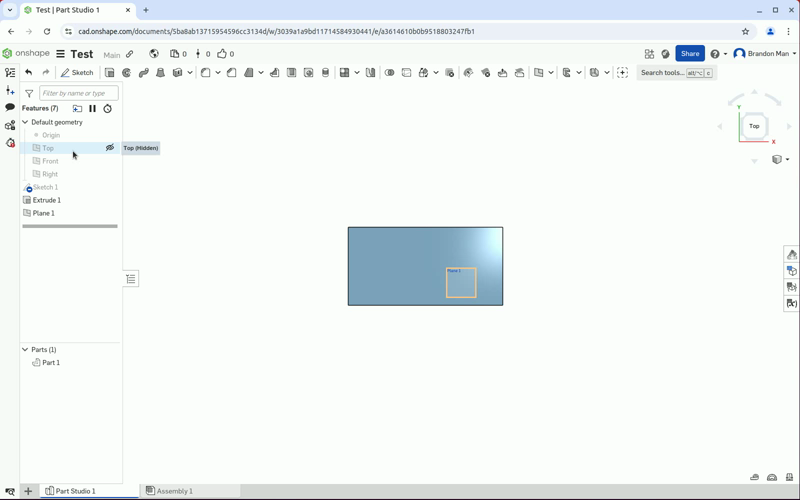
key(shift+s)
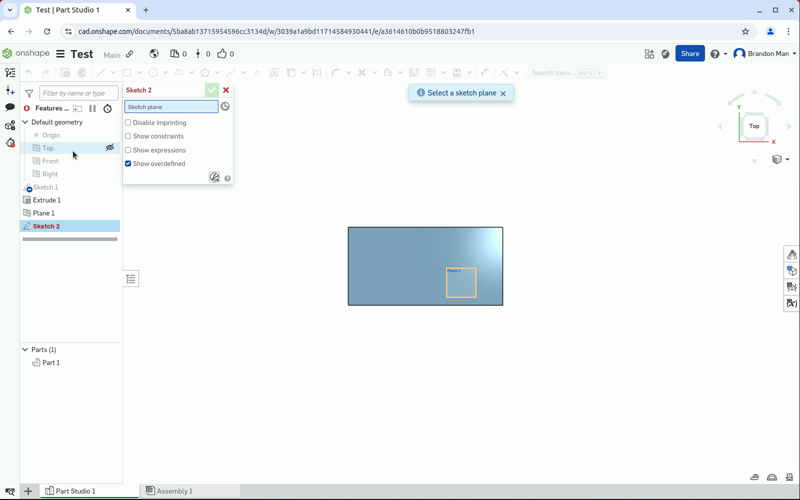
mouse_move(73, 215)
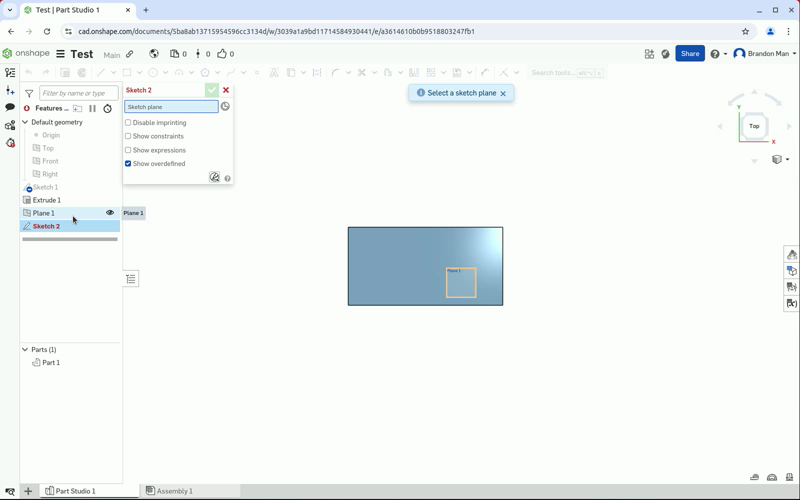
click(73, 215)
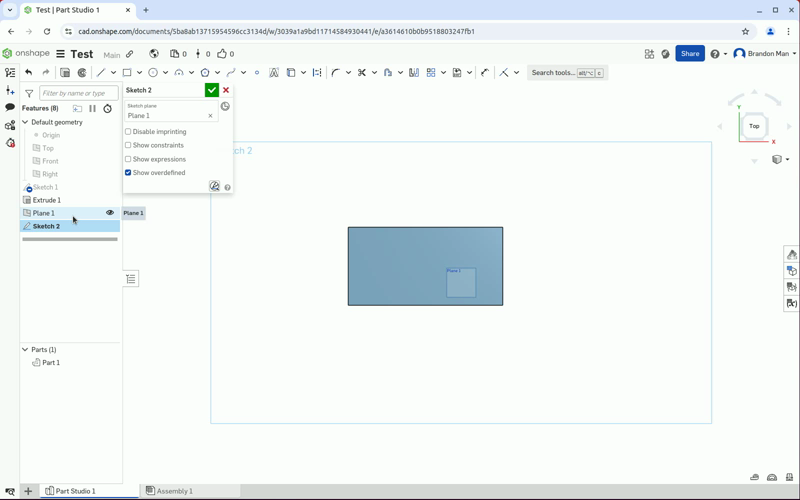
mouse_move(73, 352)
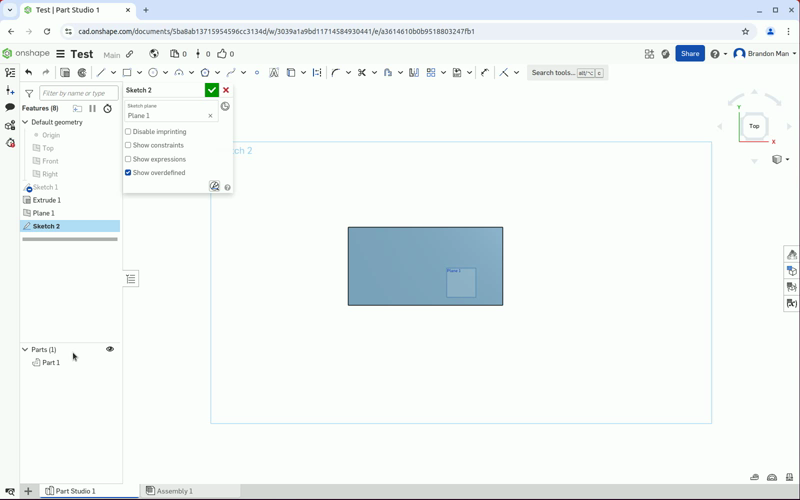
key(y)
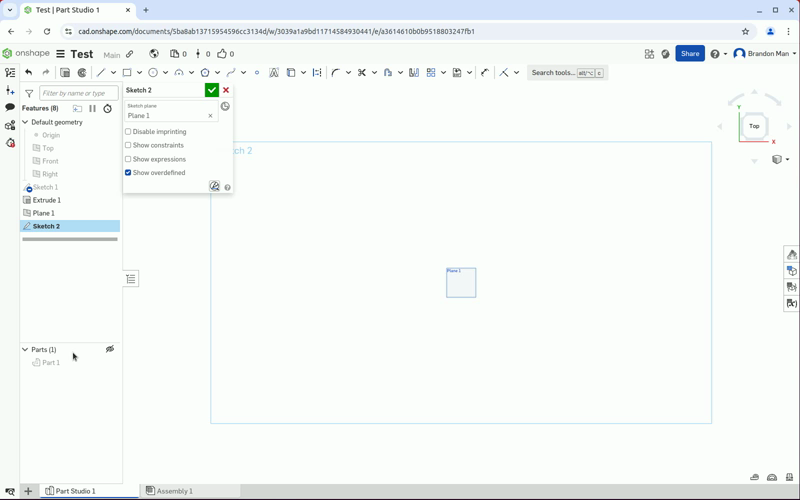
key(l)
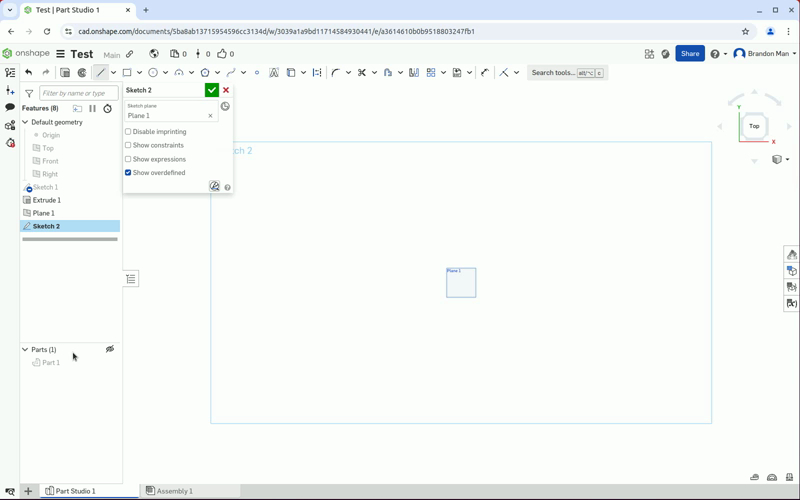
key_down(shift)
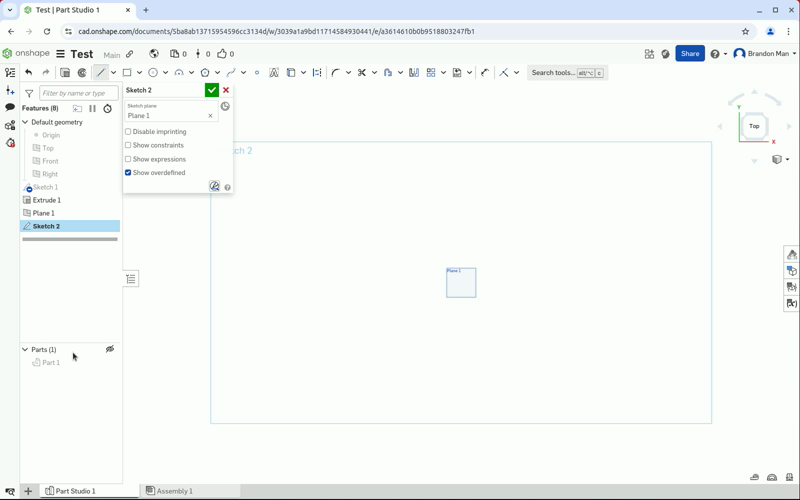
mouse_move(368, 305)
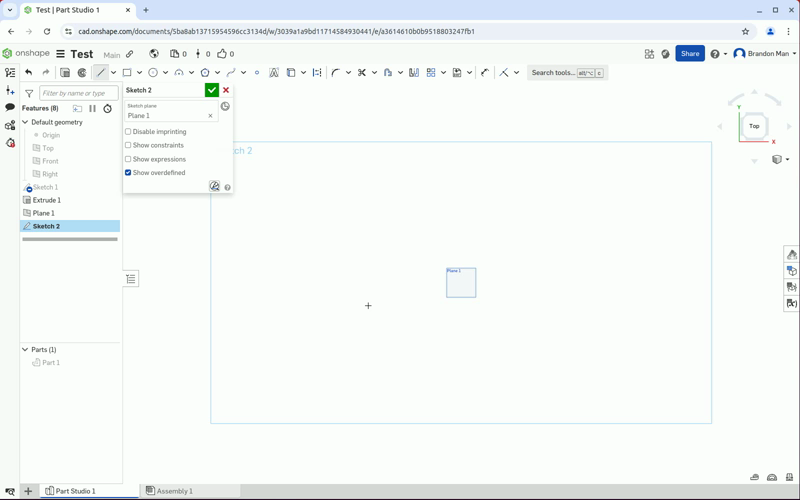
click(368, 305)
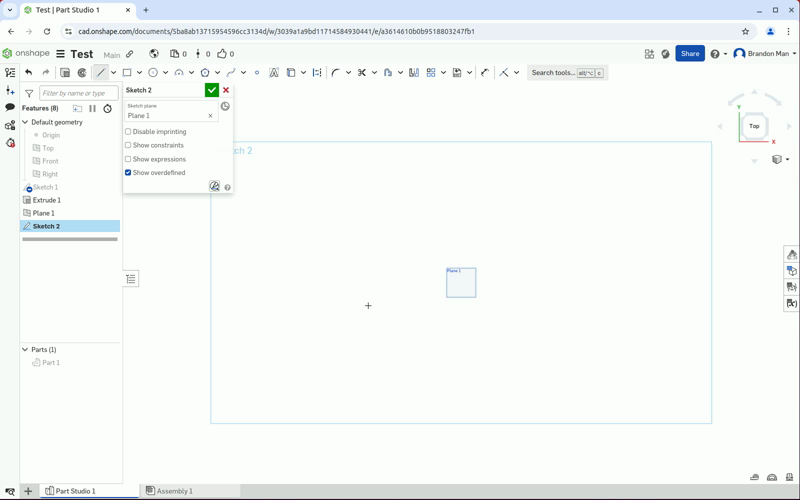
key_up(shift)
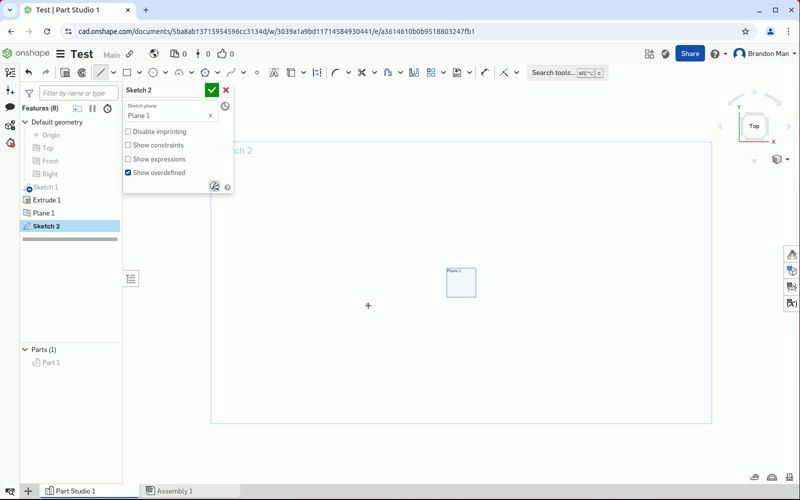
key_down(shift)
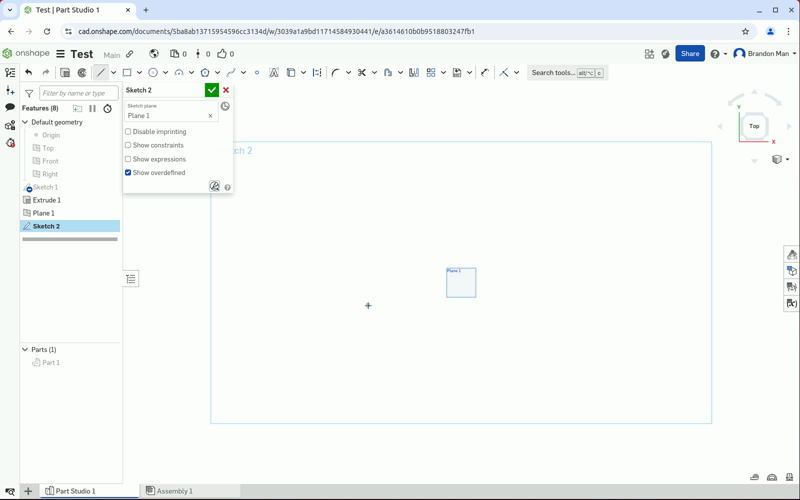
mouse_move(484, 305)
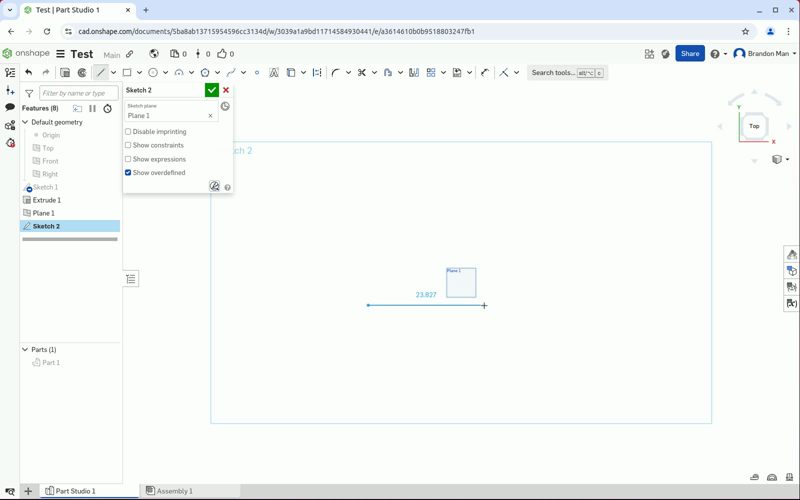
click(484, 305)
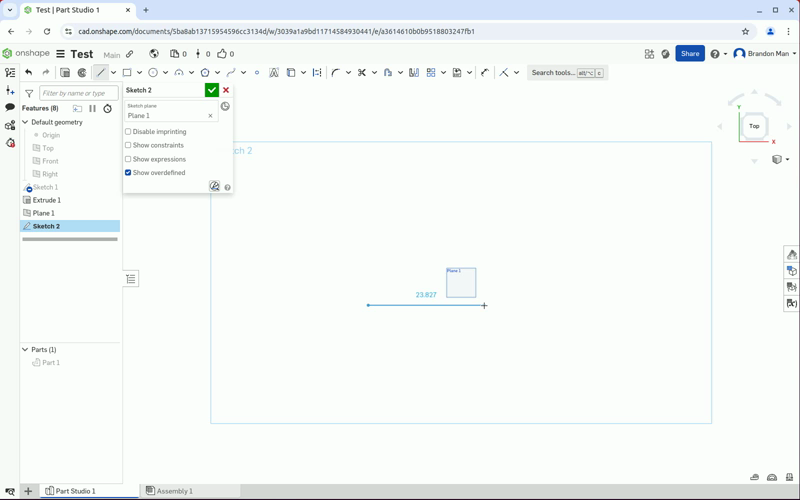
key_up(shift)
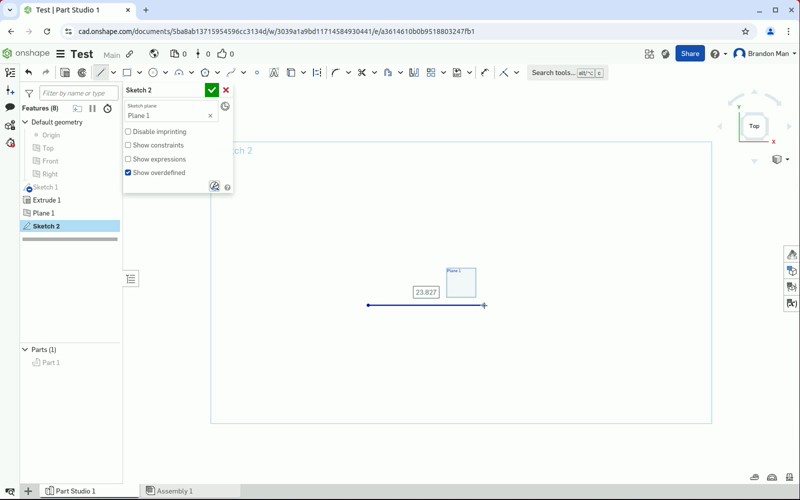
key_down(shift)
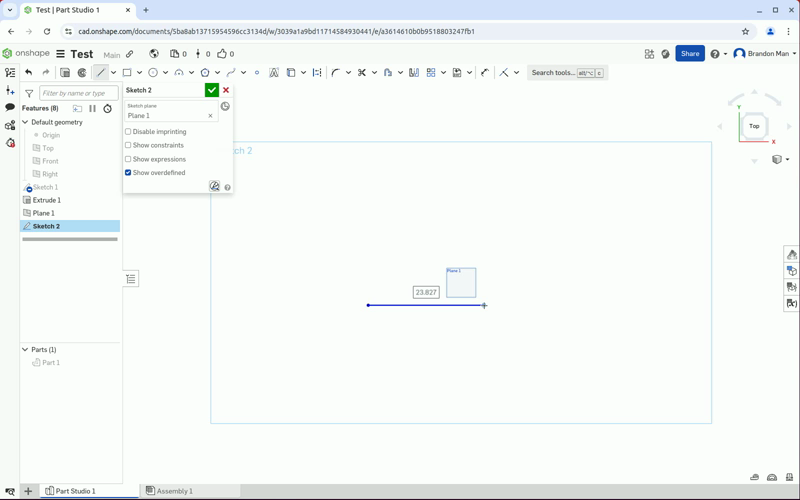
mouse_move(514, 305)
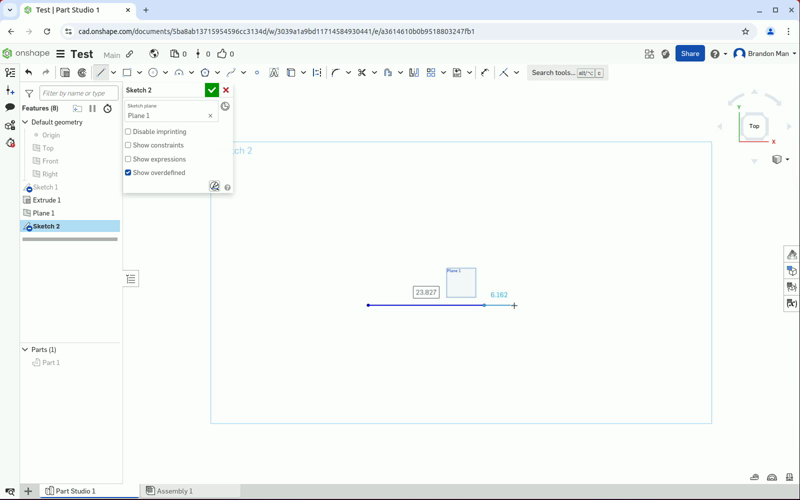
mouse_move(484, 246)
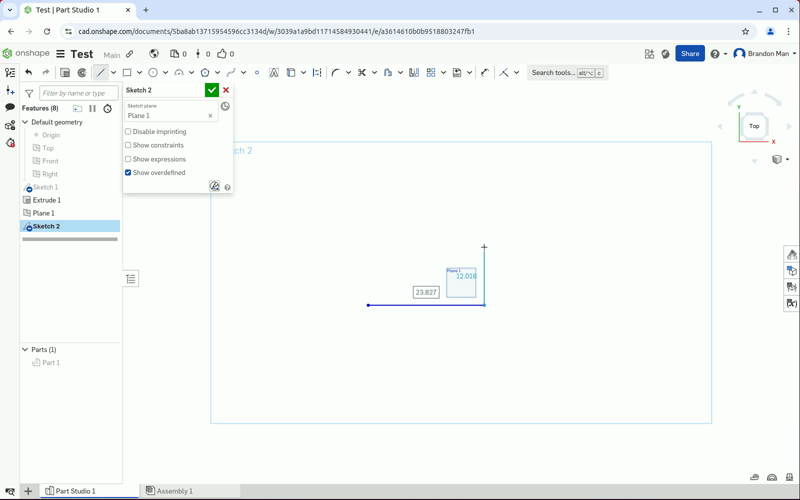
click(484, 246)
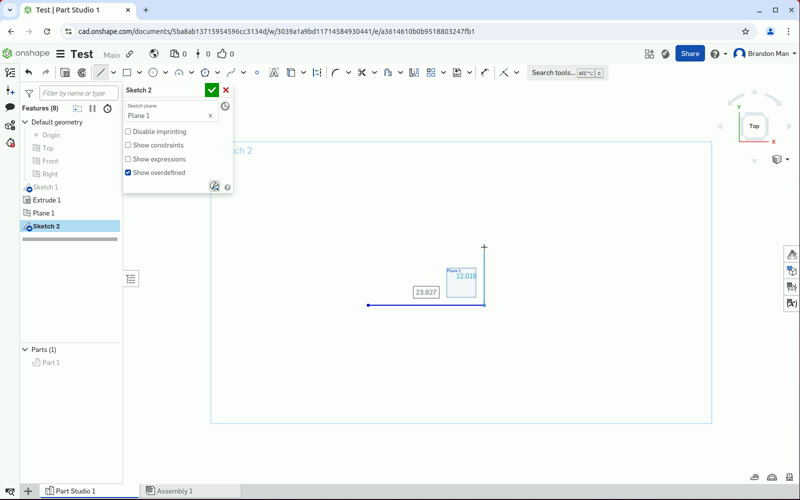
key_up(shift)
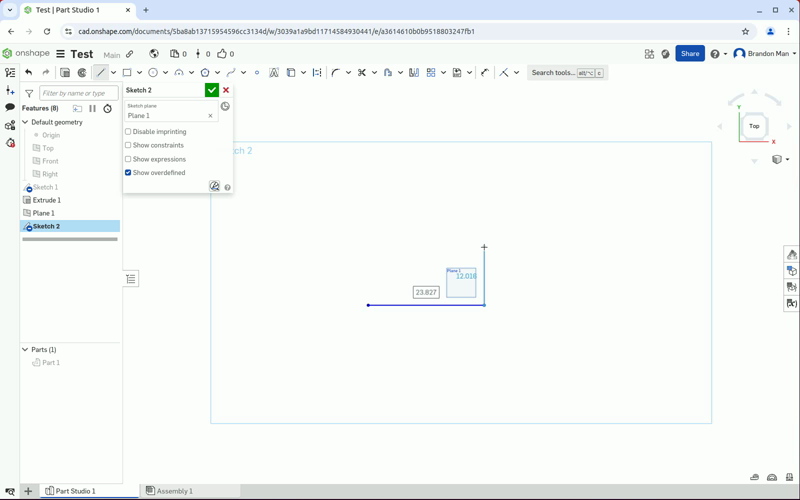
key_down(shift)
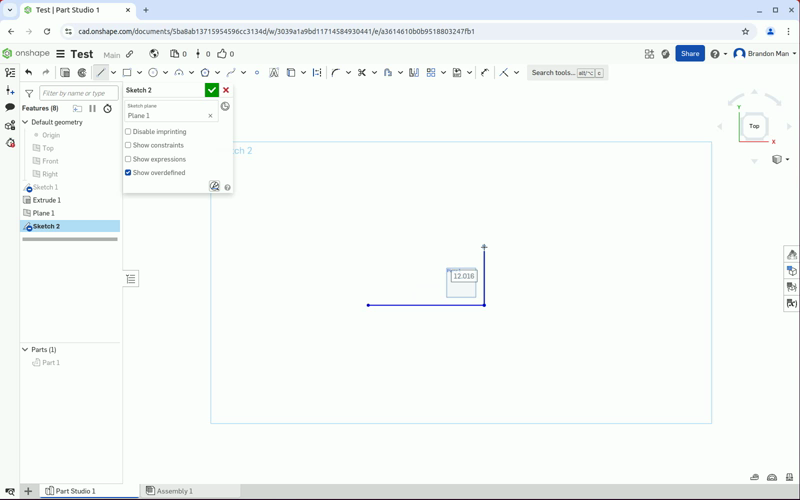
mouse_move(368, 246)
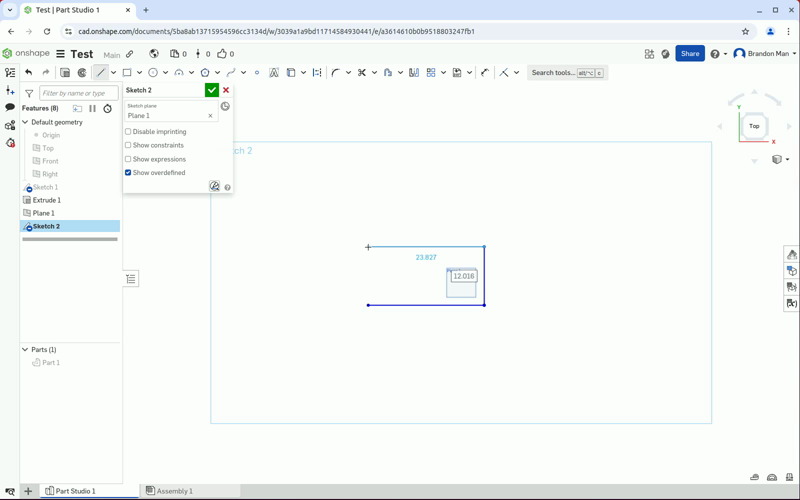
click(368, 246)
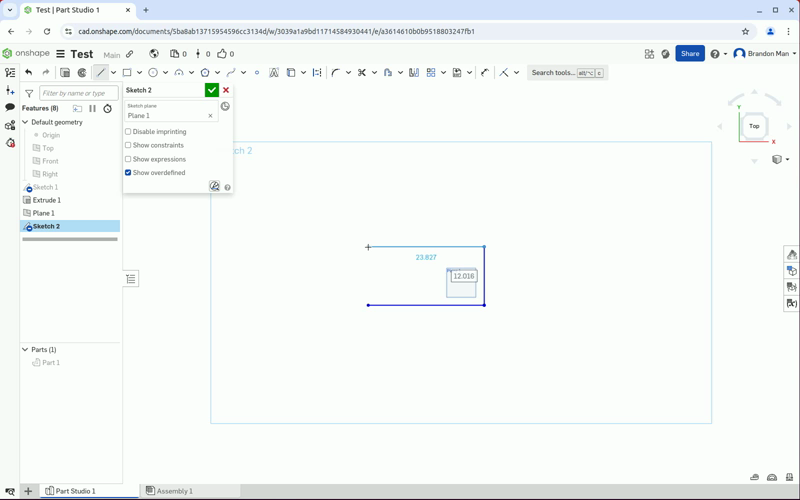
key_up(shift)
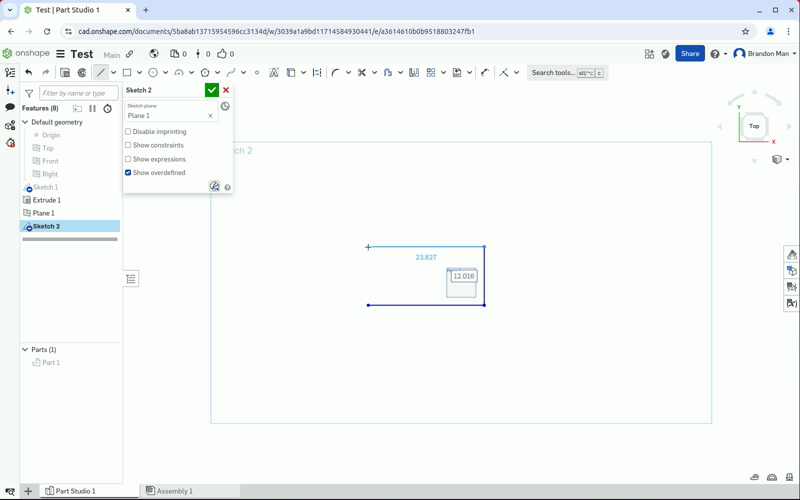
mouse_move(398, 246)
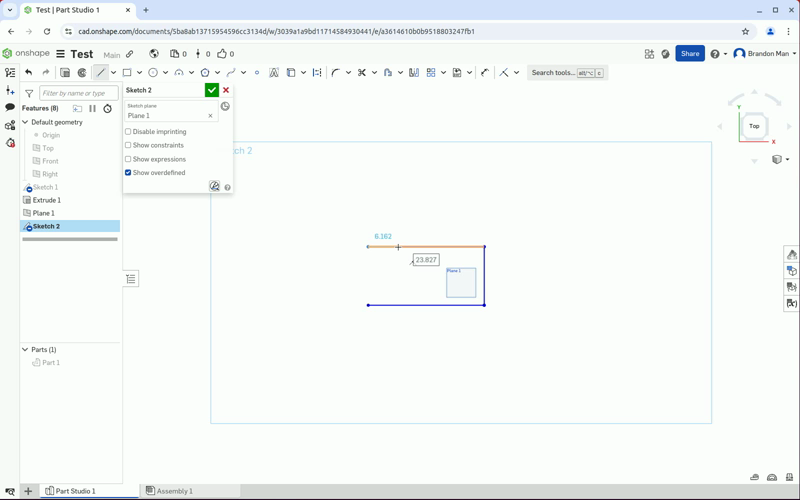
key_down(shift)
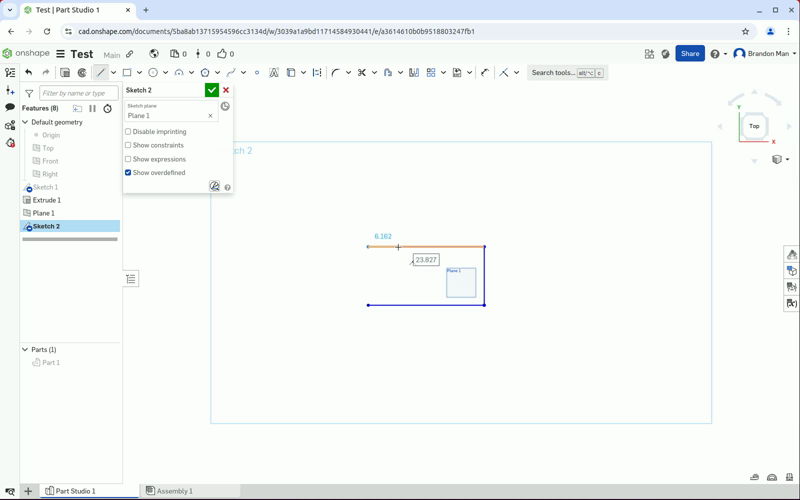
mouse_move(368, 305)
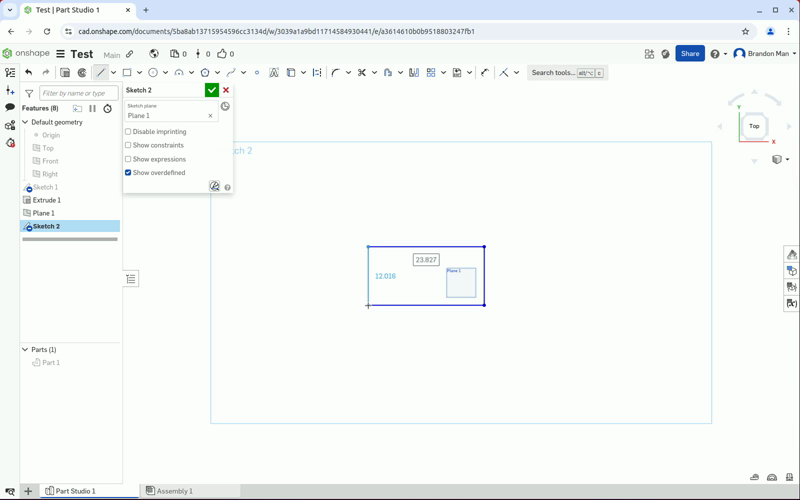
key_up(shift)
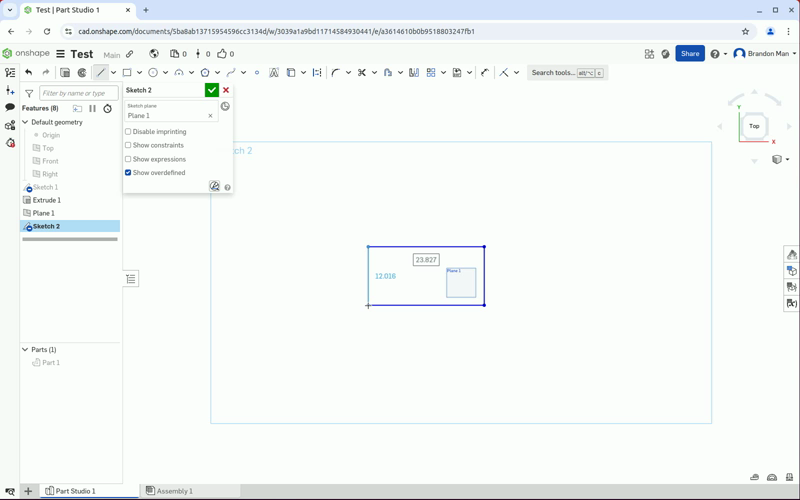
click(368, 305)
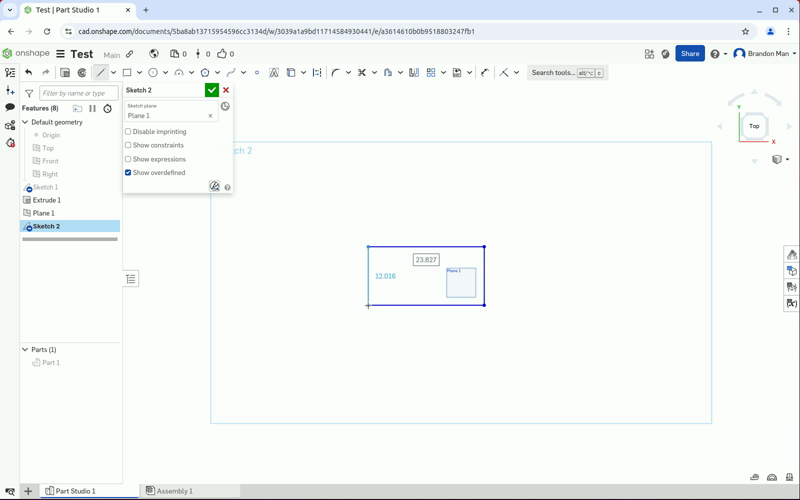
key(esc)
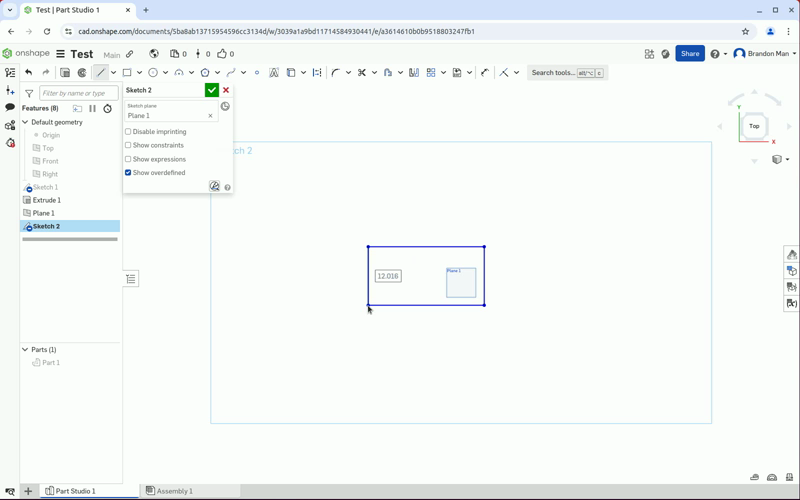
mouse_move(473, 281)
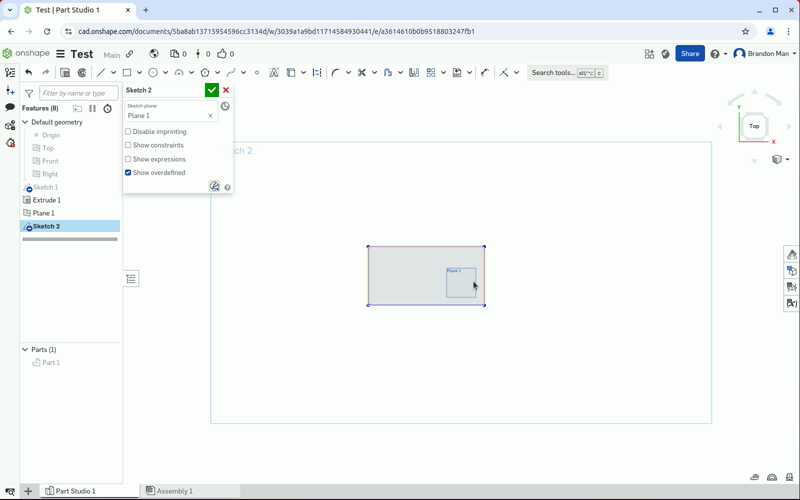
click(473, 281)
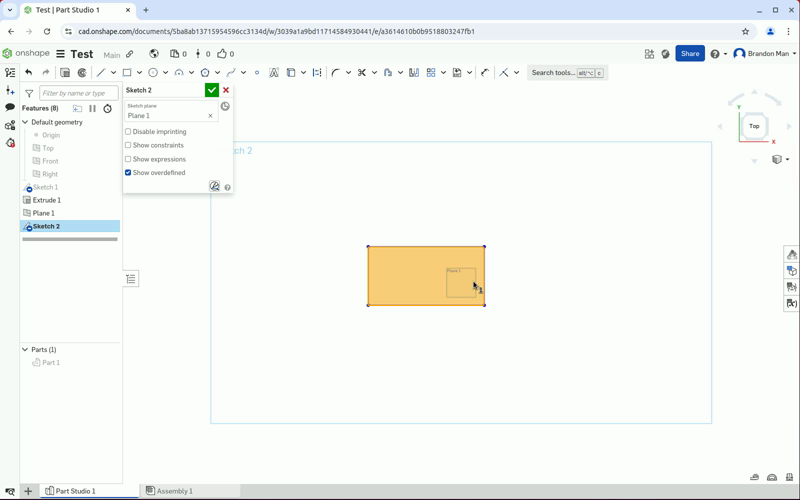
mouse_move(73, 352)
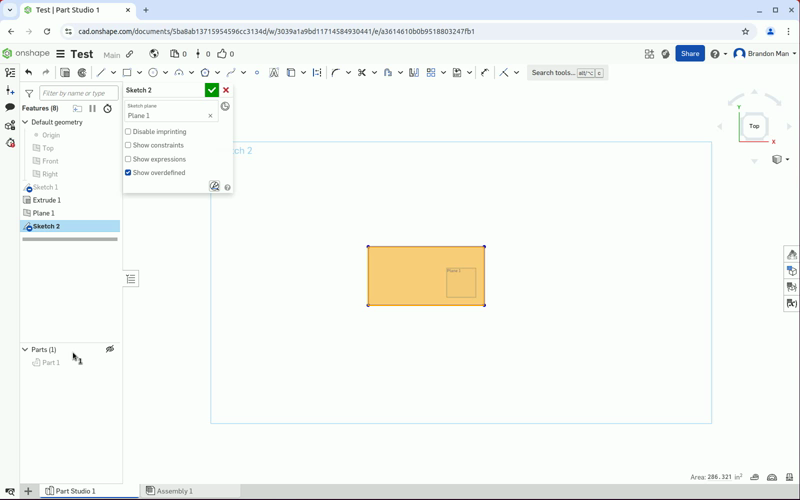
key(shift+y)
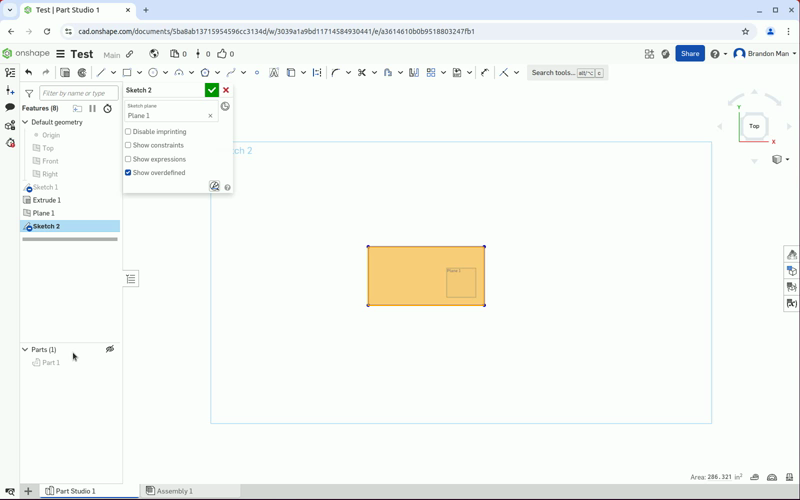
key(shift+e)
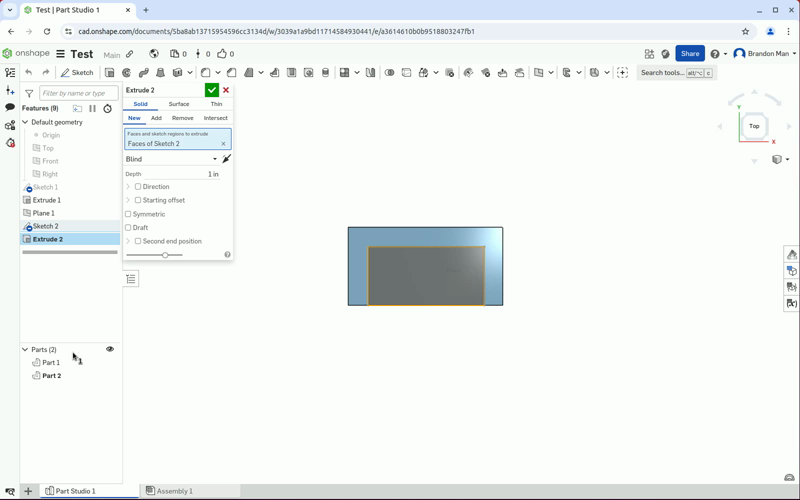
mouse_move(143, 106)
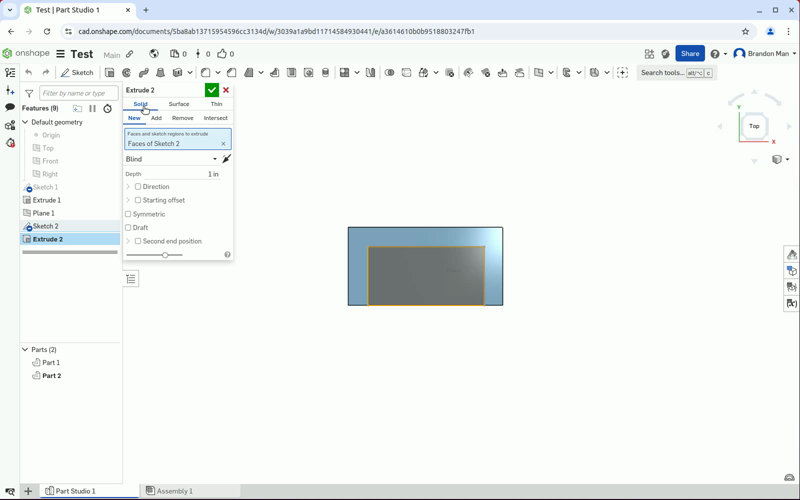
click(143, 106)
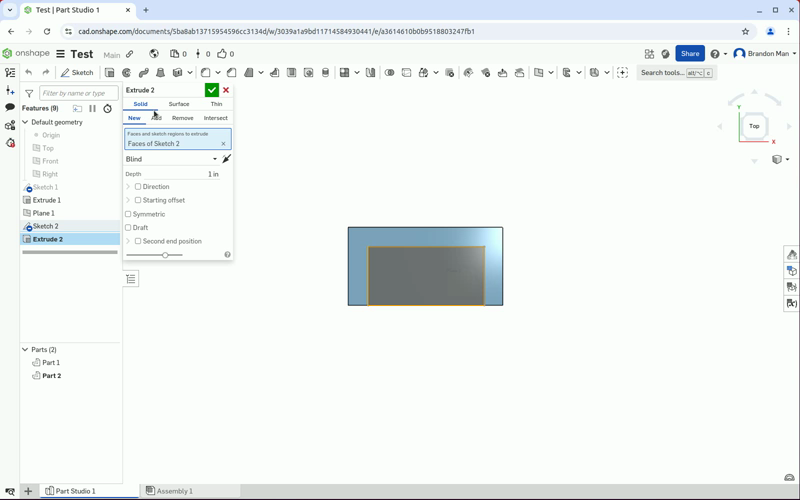
mouse_move(186, 120)
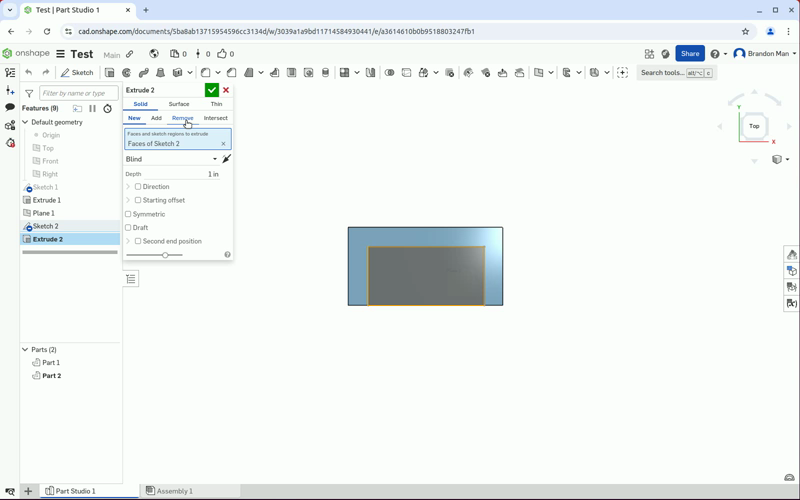
click(186, 120)
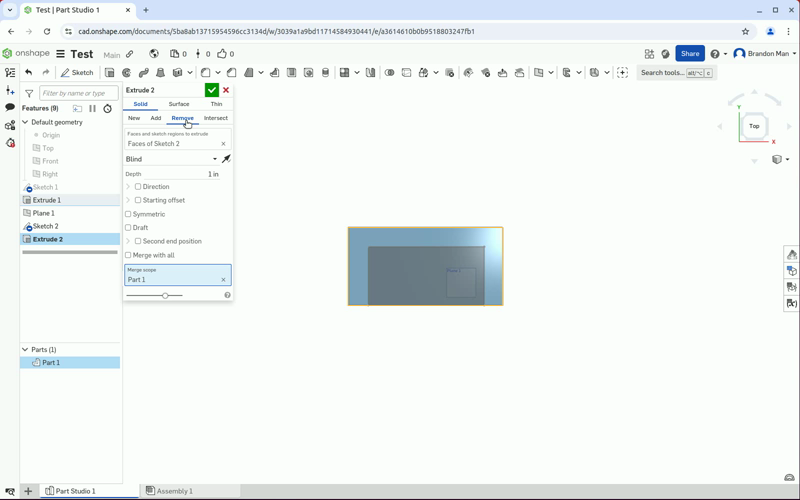
key(tab, 4)
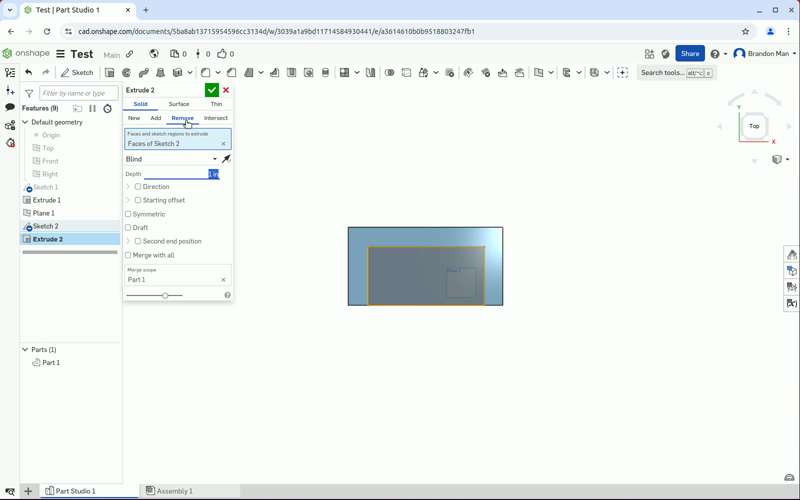
text(7.943)
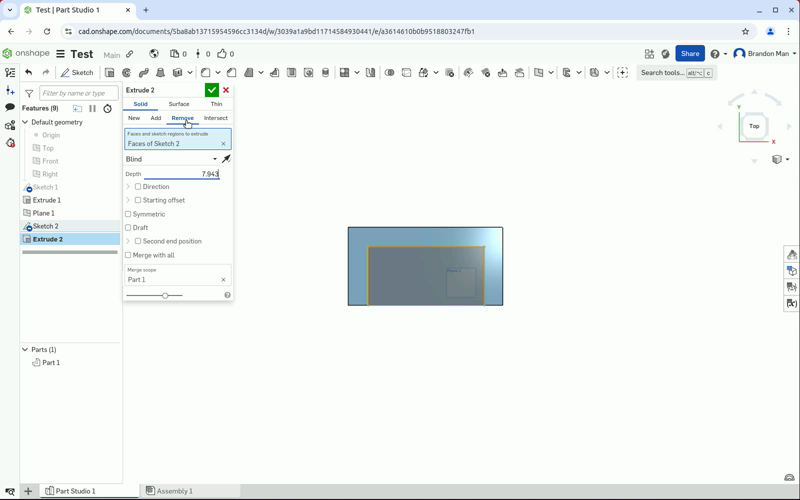
key(tab, 6)
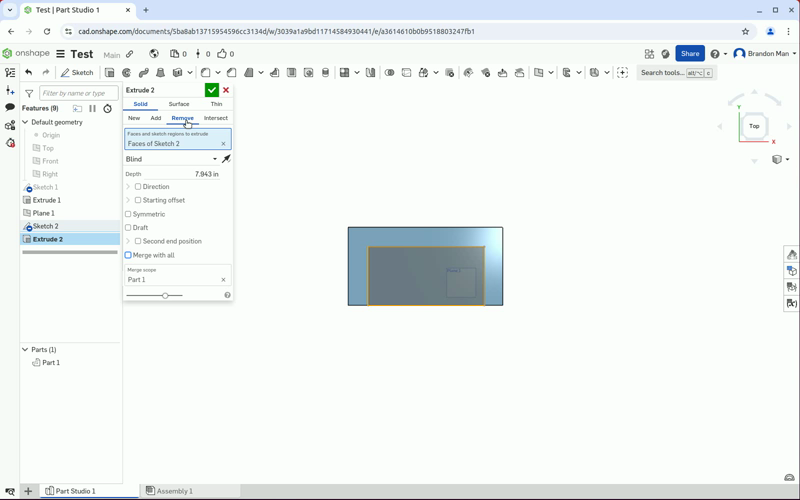
key(space)
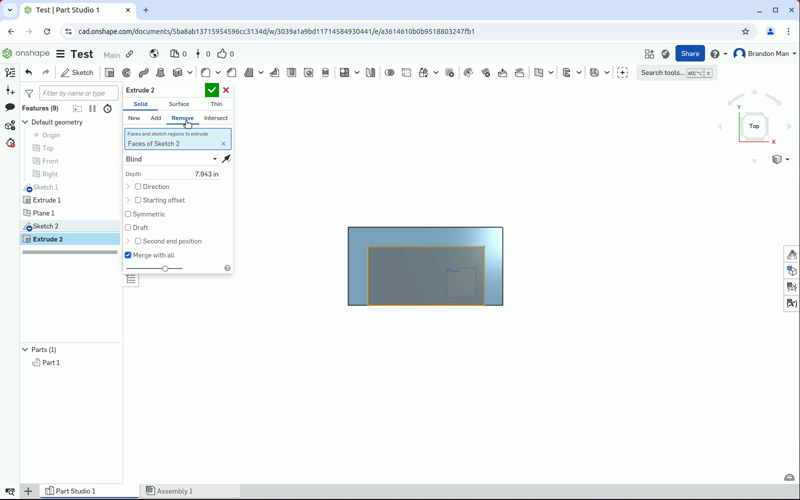
key(enter)
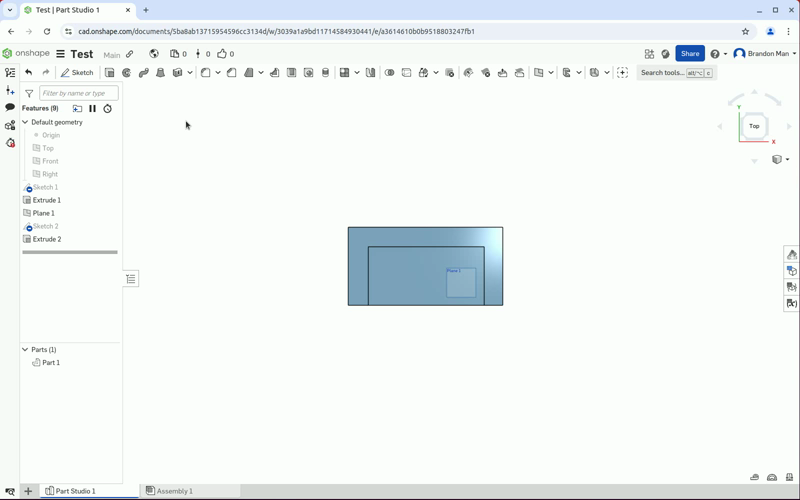
key(shift+h)
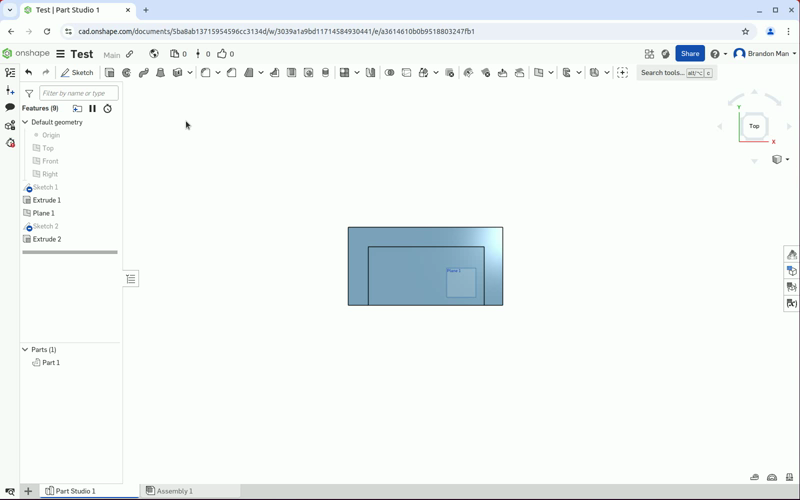
key(shift+h)
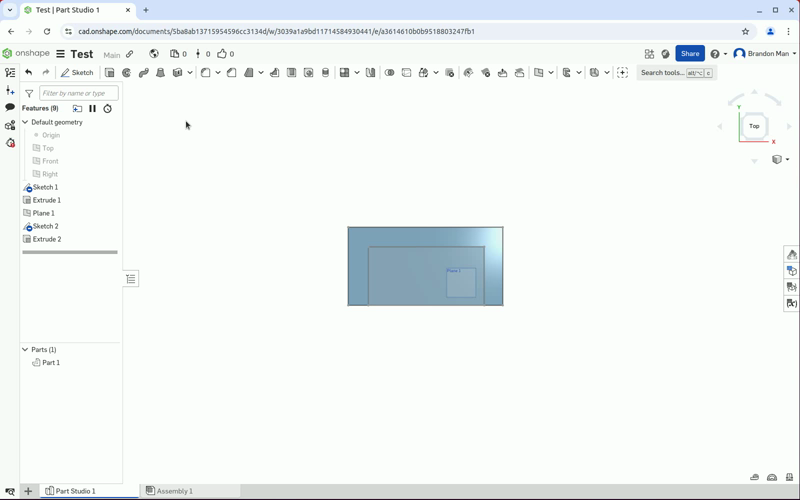
key(shift+7)
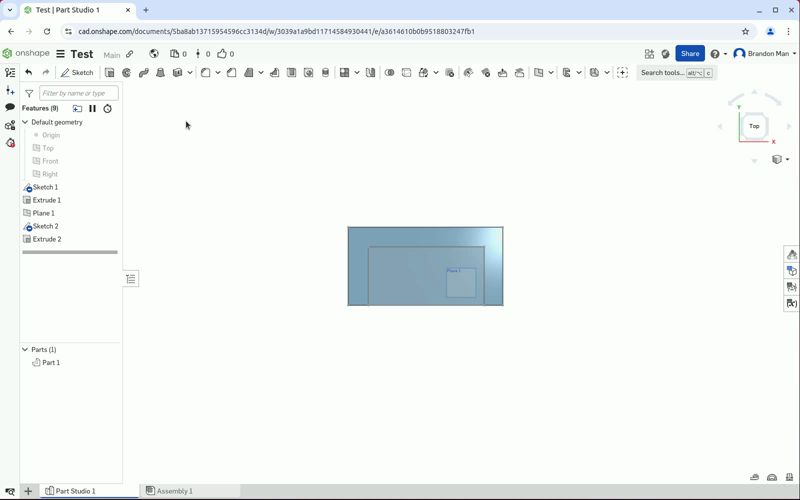
key(up, 3)
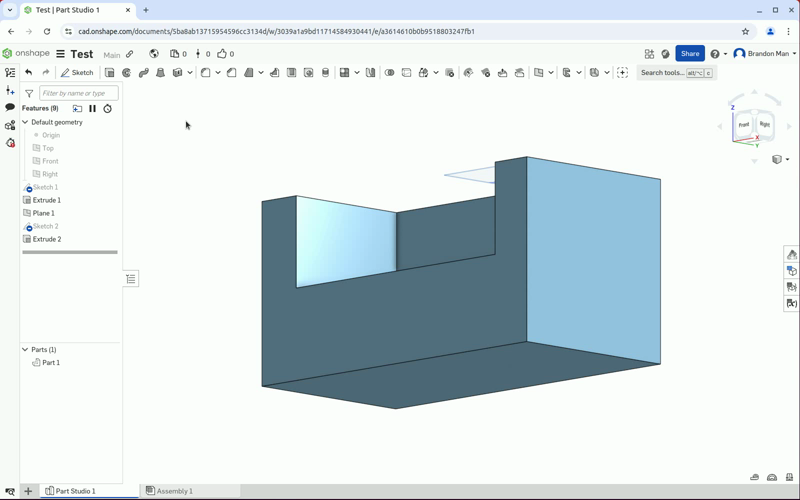
key(left, 3)
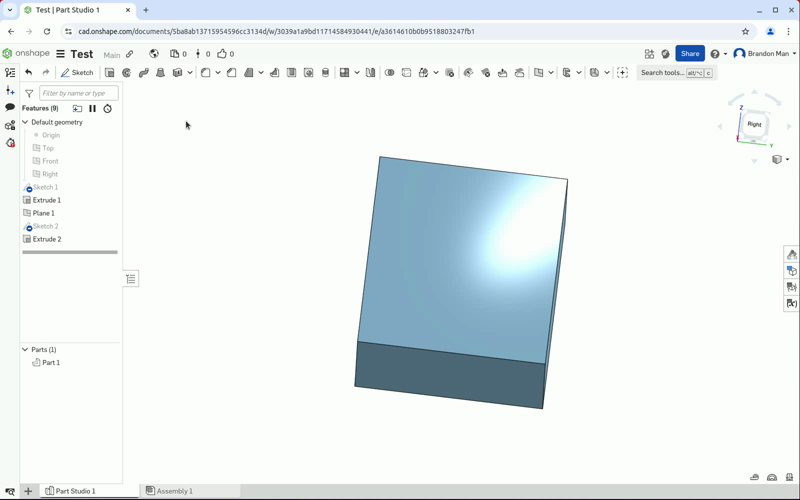
key(right, 3)
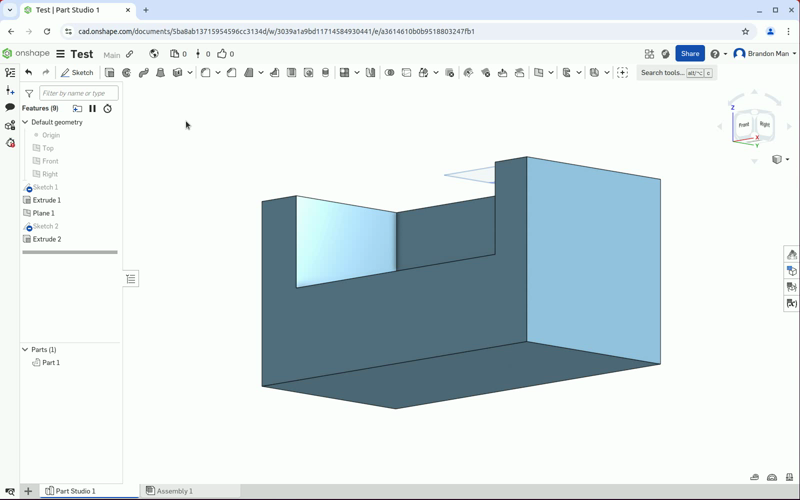
key(down, 3)
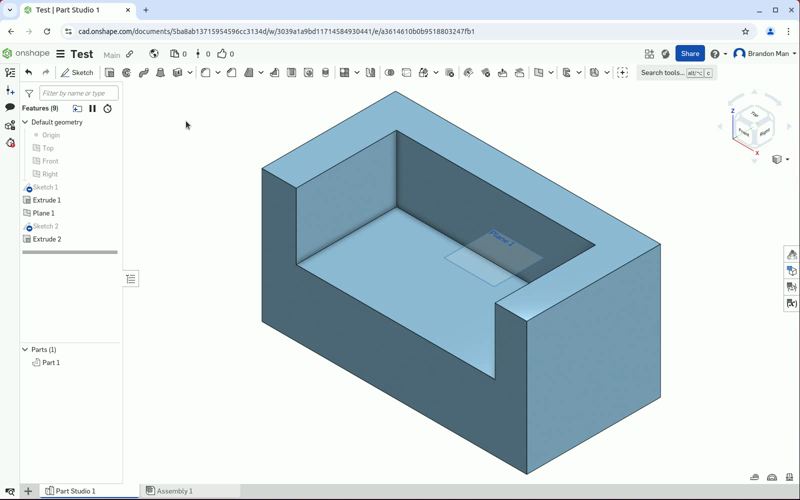
mouse_move(73, 189)
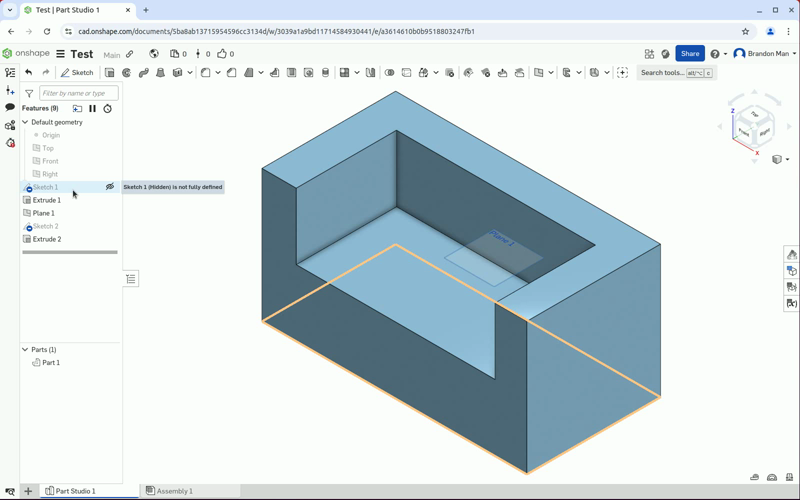
click(73, 189)